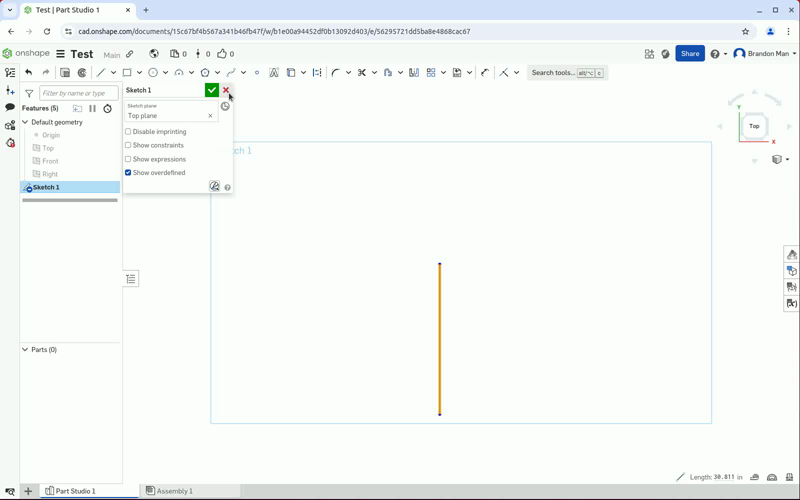
key(shift+h)
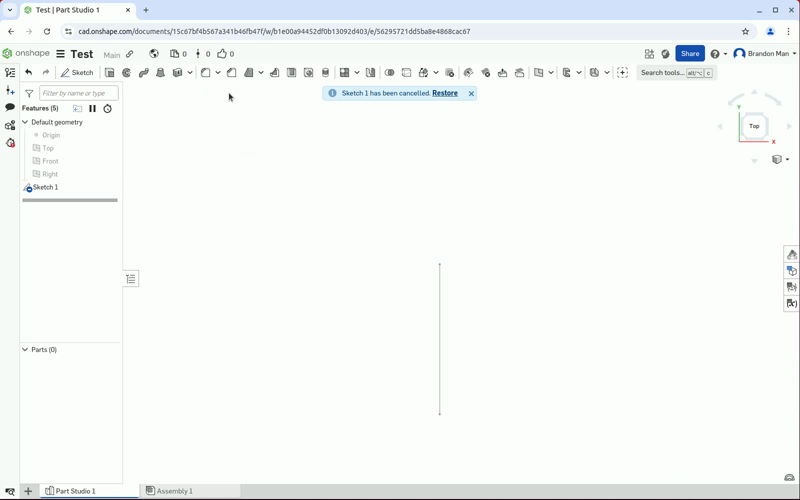
key(shift+s)
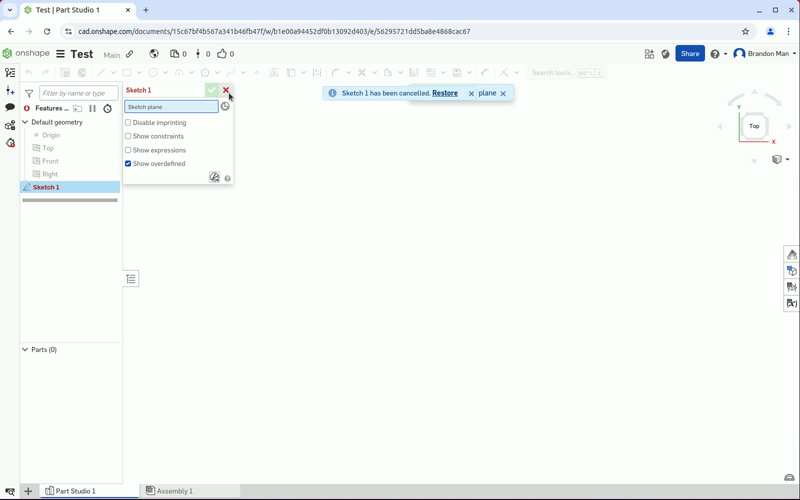
mouse_move(73, 150)
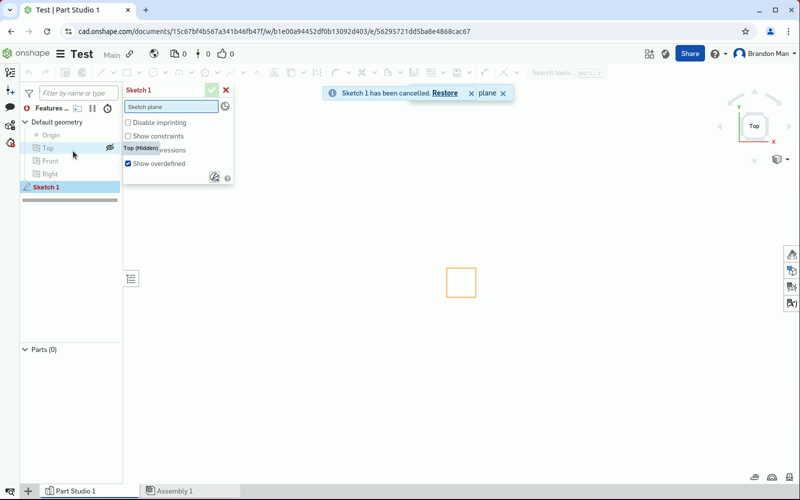
click(73, 150)
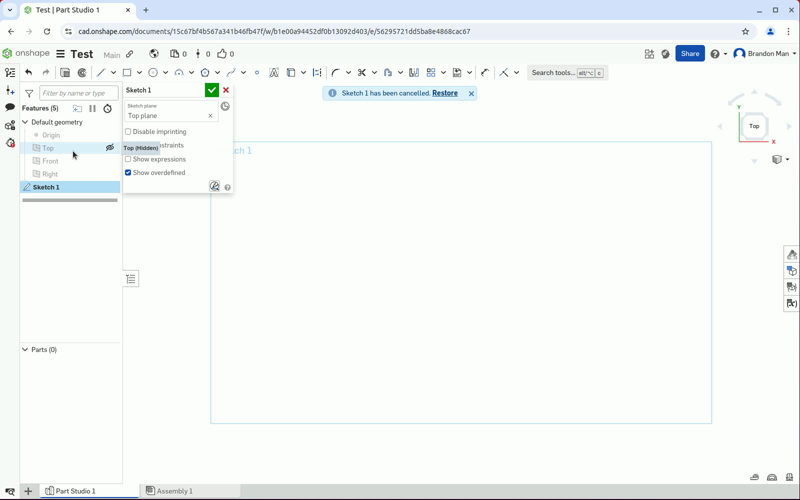
mouse_move(73, 352)
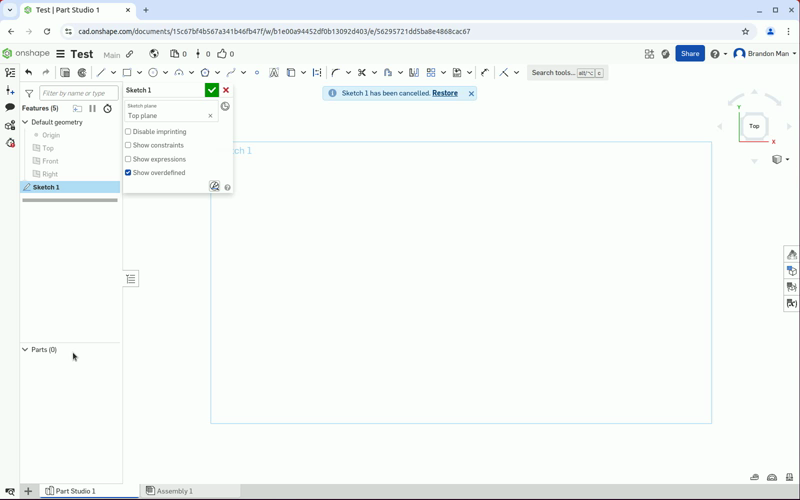
key(y)
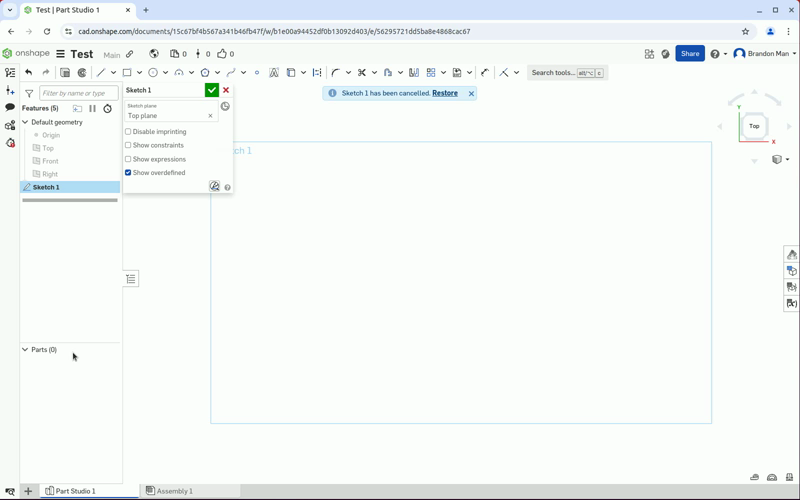
key(l)
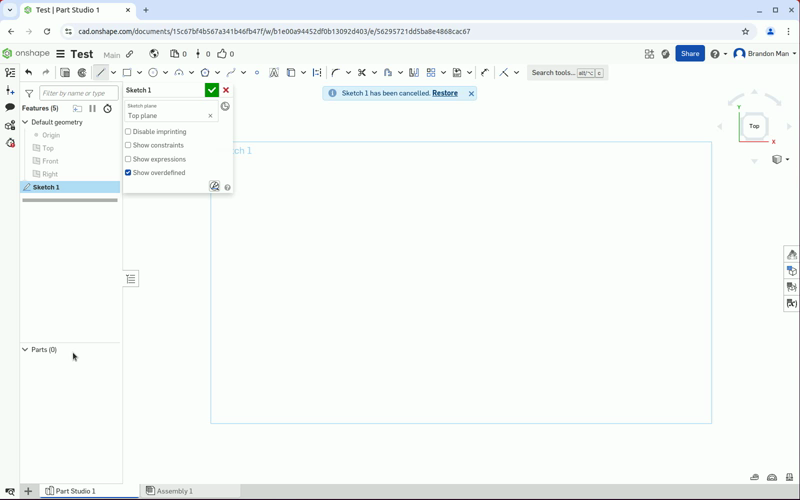
key_down(shift)
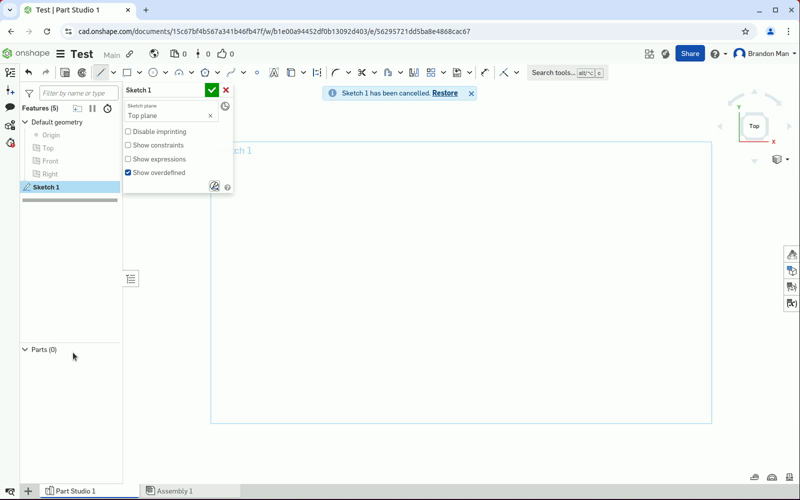
mouse_move(348, 259)
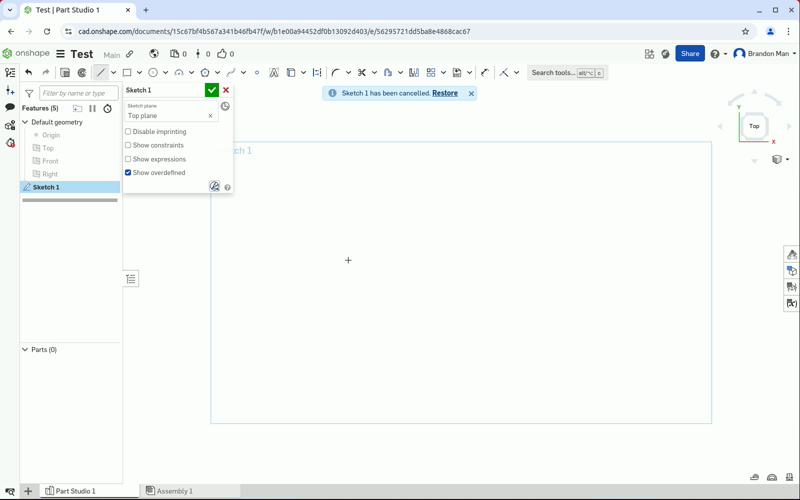
click(348, 259)
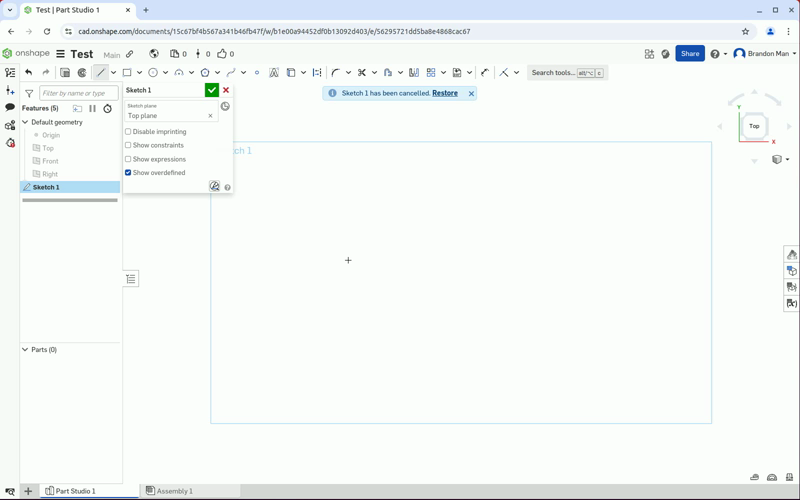
key_up(shift)
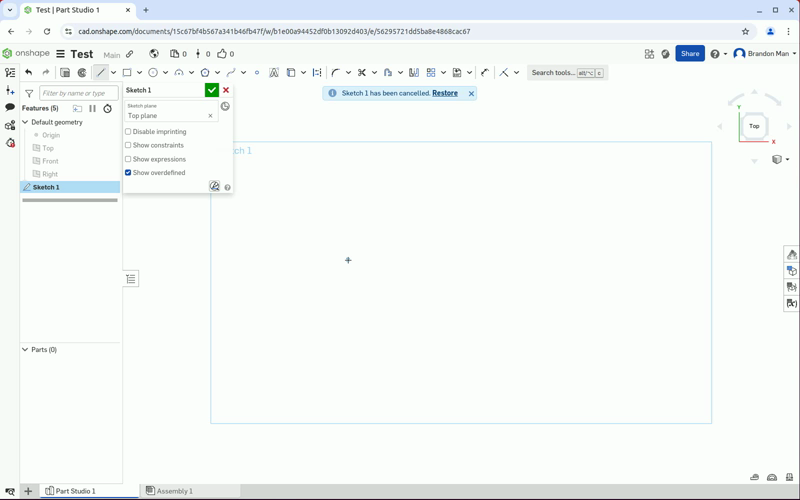
key_down(shift)
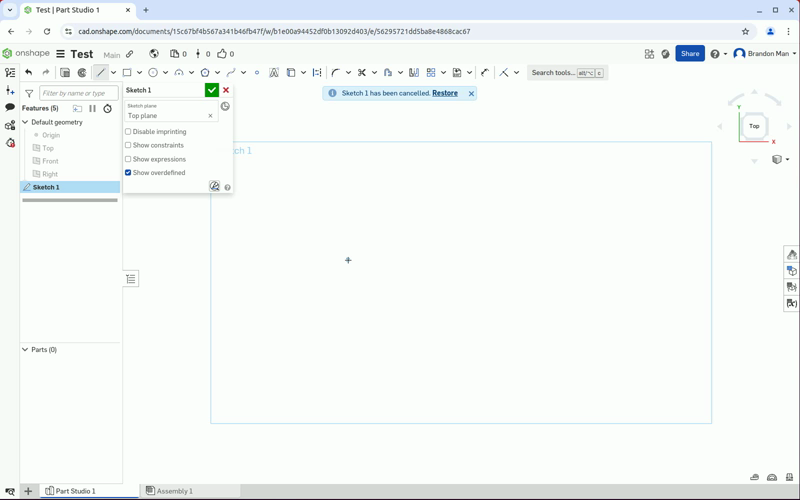
mouse_move(460, 259)
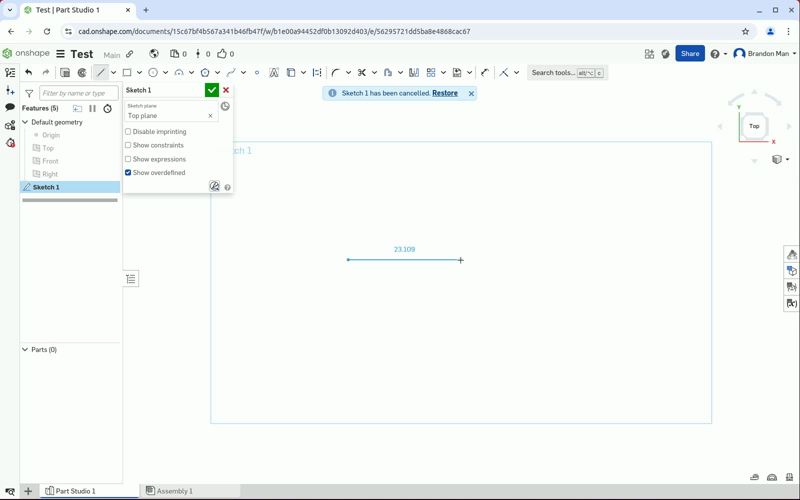
click(460, 259)
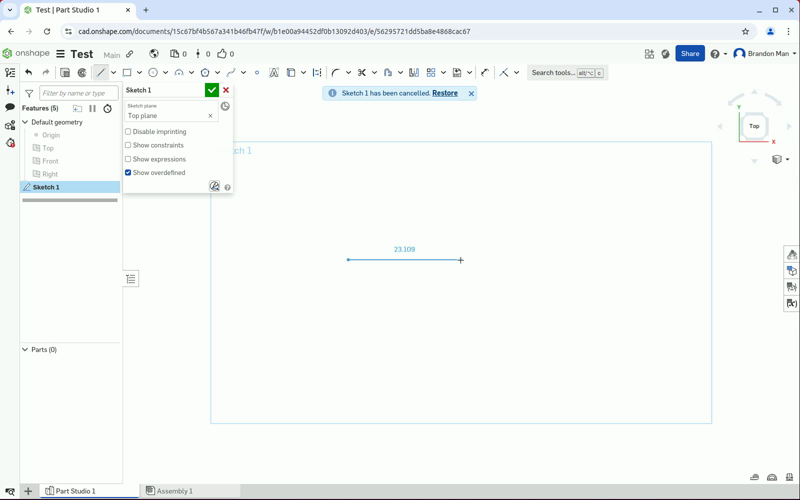
key_up(shift)
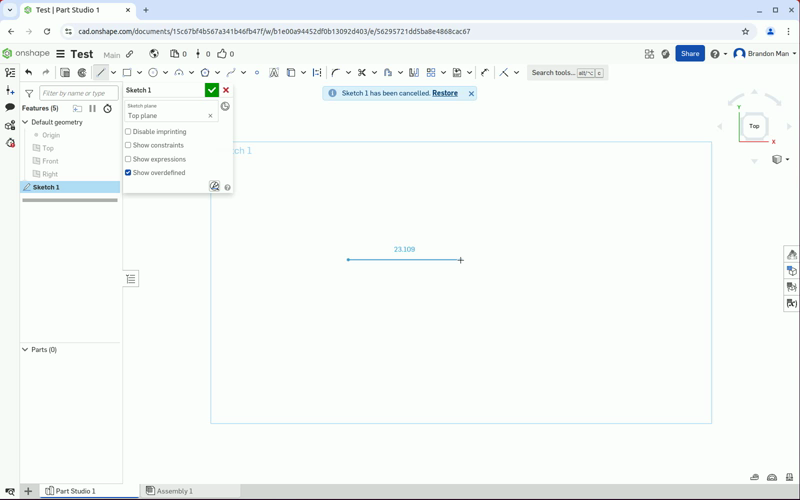
key_down(shift)
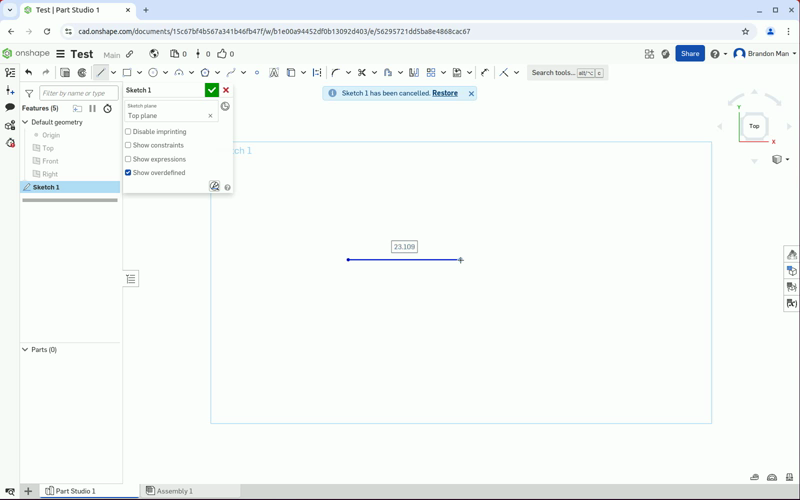
mouse_move(490, 259)
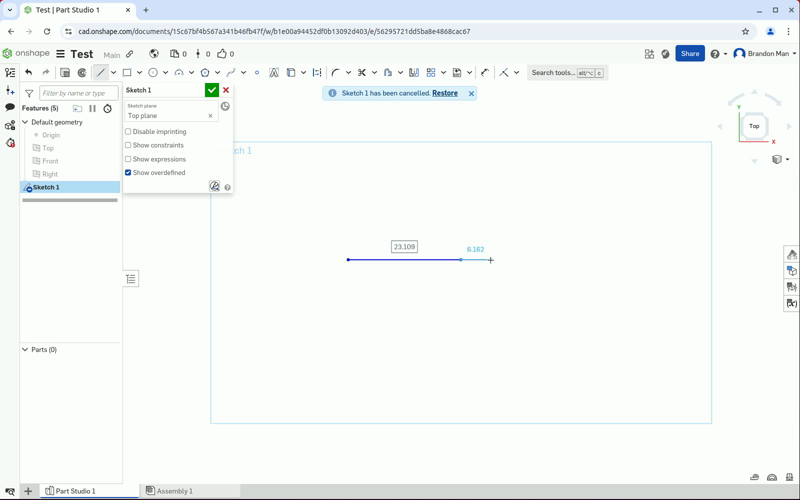
mouse_move(460, 209)
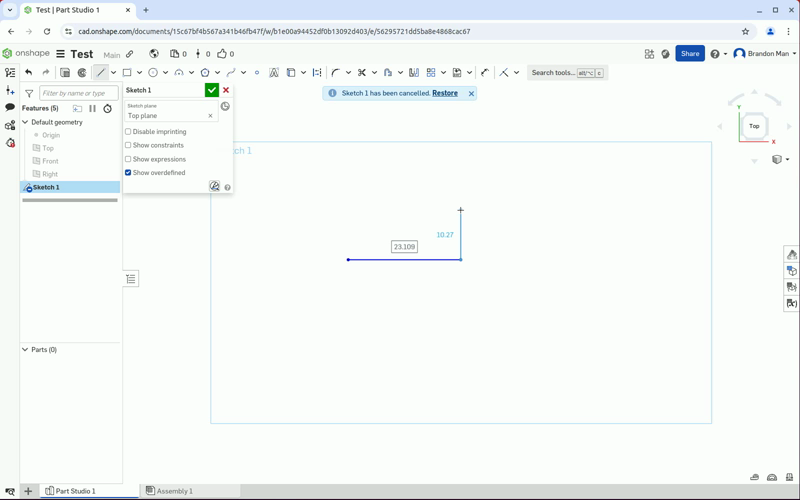
click(460, 209)
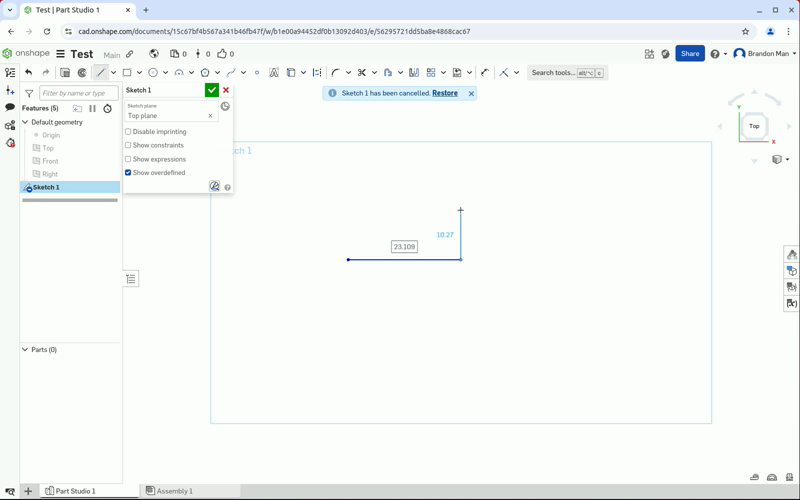
key_up(shift)
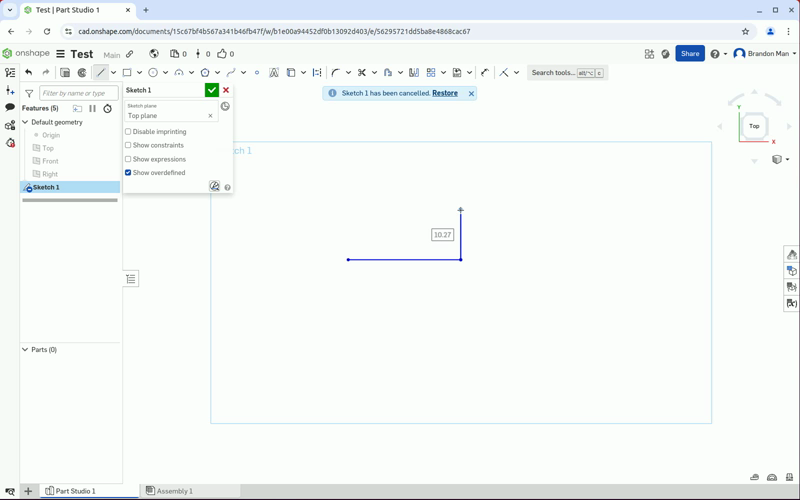
key_down(shift)
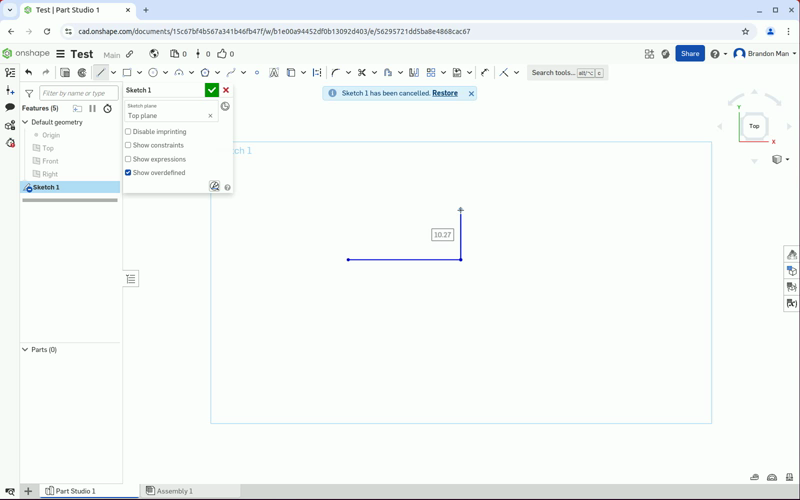
mouse_move(348, 209)
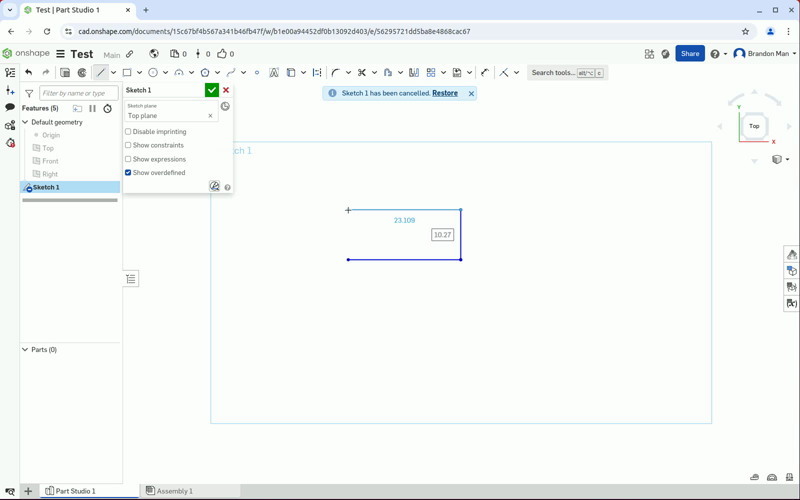
click(348, 209)
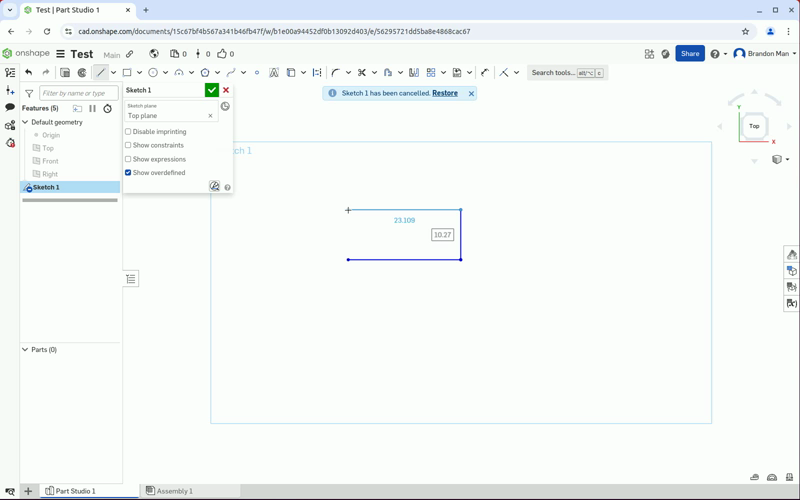
key_up(shift)
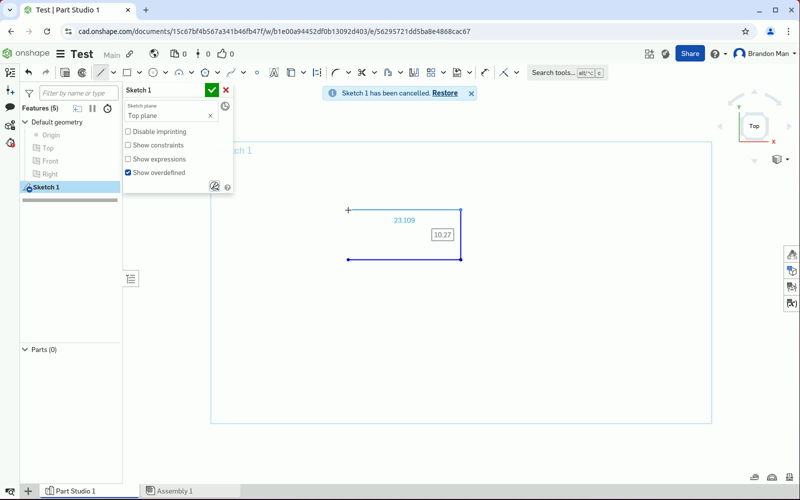
mouse_move(378, 209)
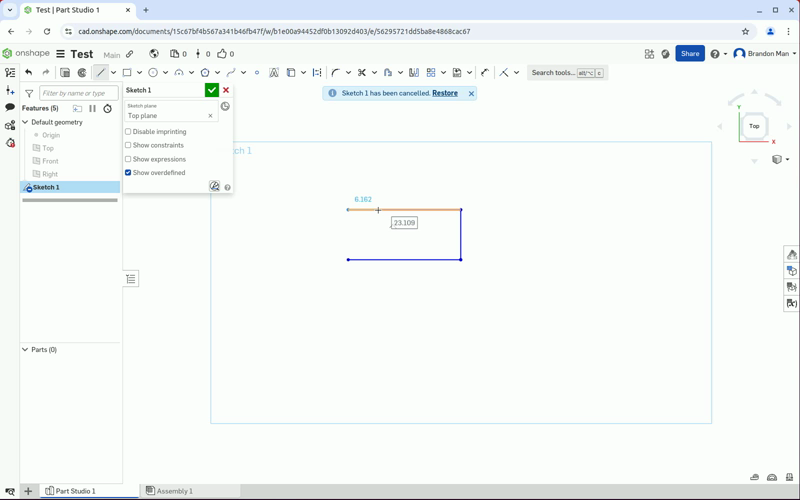
key_down(shift)
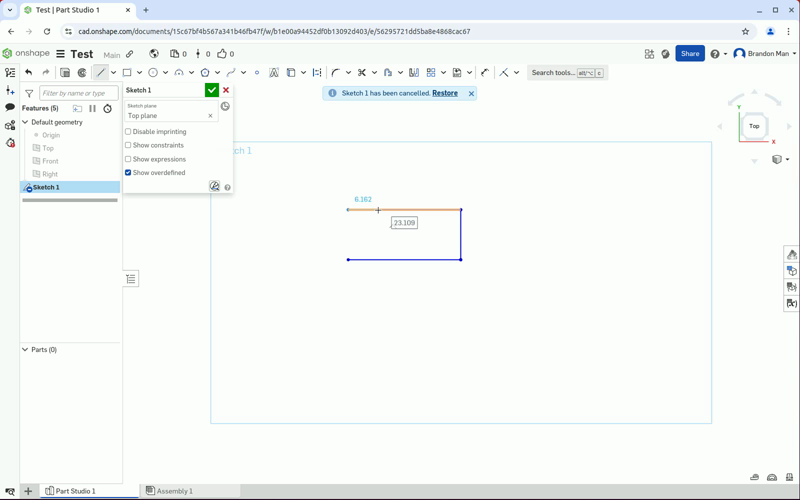
mouse_move(348, 259)
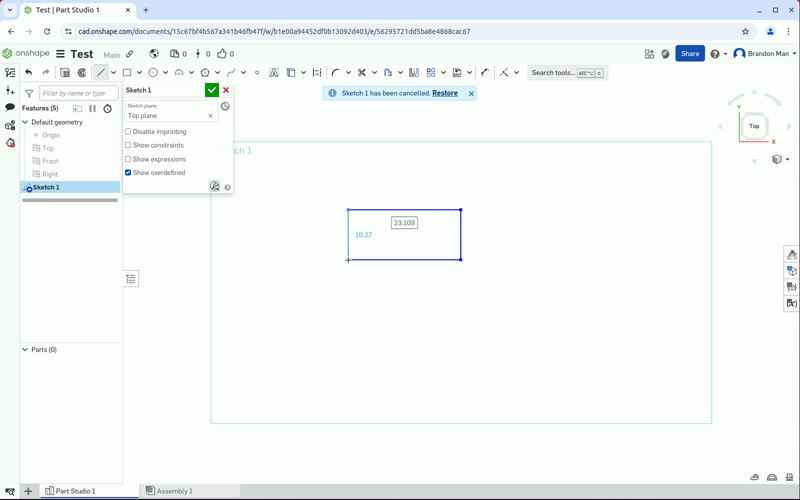
key_up(shift)
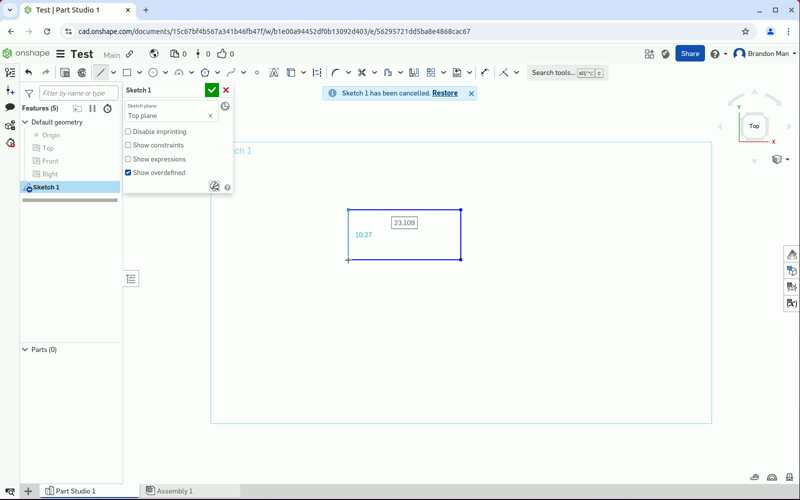
click(348, 259)
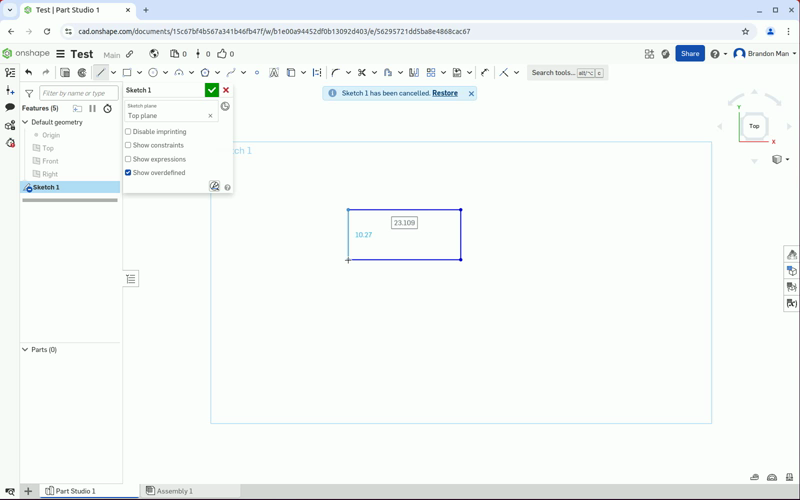
key(esc)
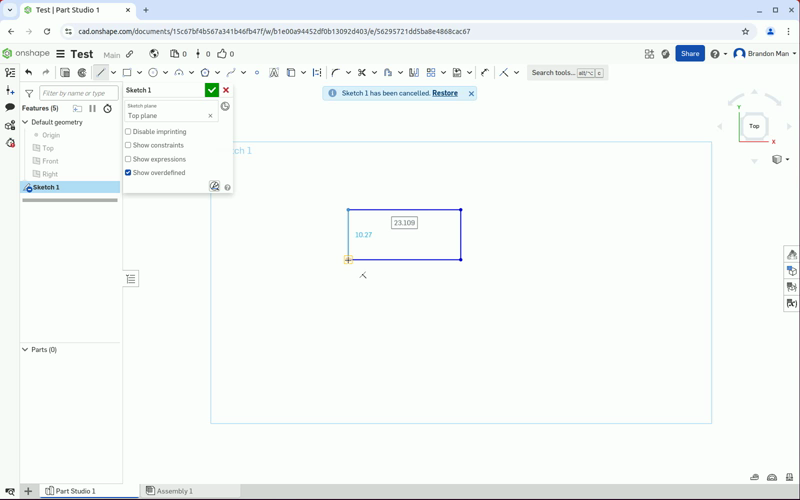
mouse_move(405, 214)
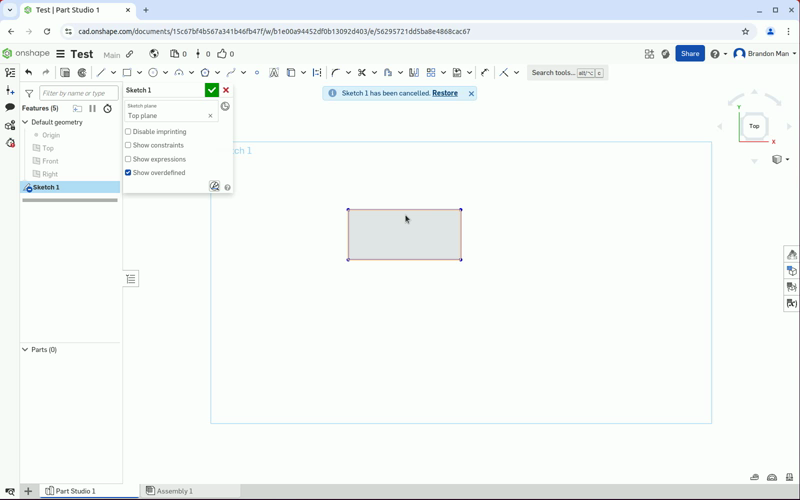
click(405, 214)
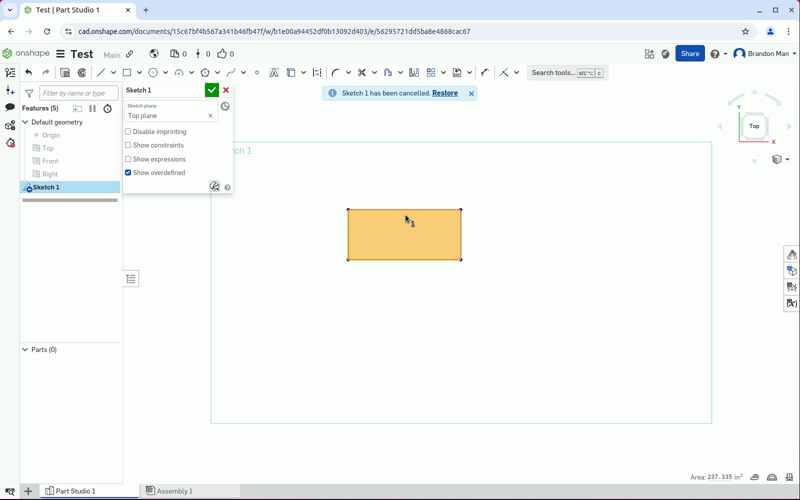
mouse_move(73, 352)
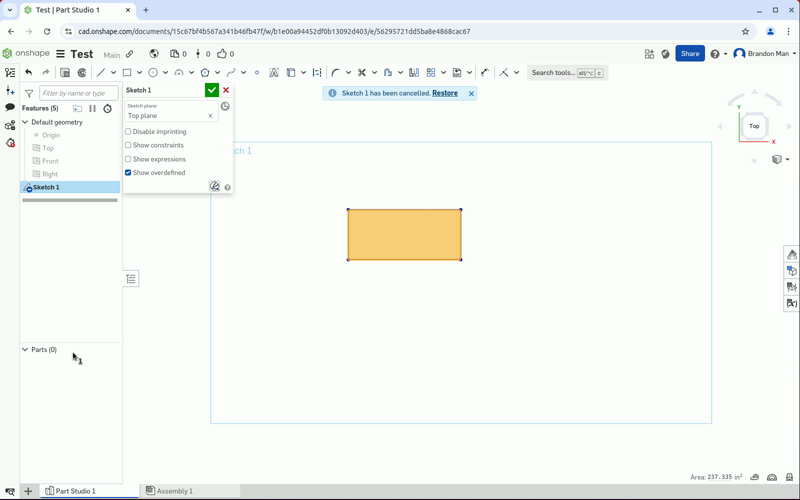
key(shift+y)
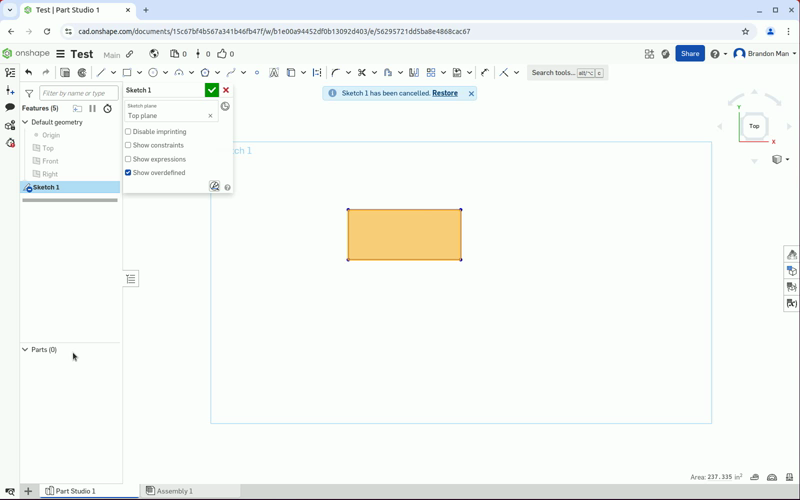
key(shift+e)
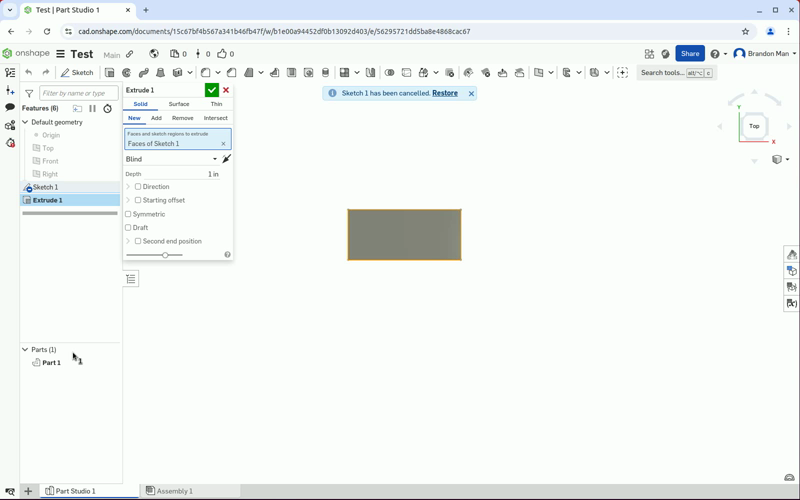
mouse_move(143, 106)
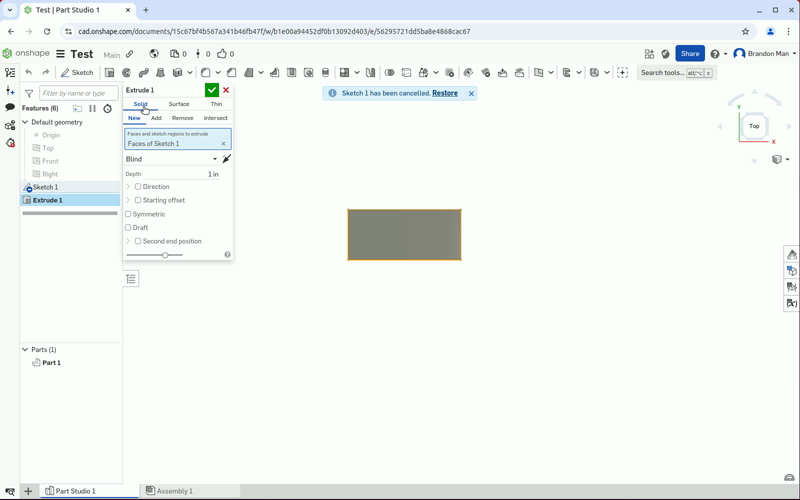
click(143, 106)
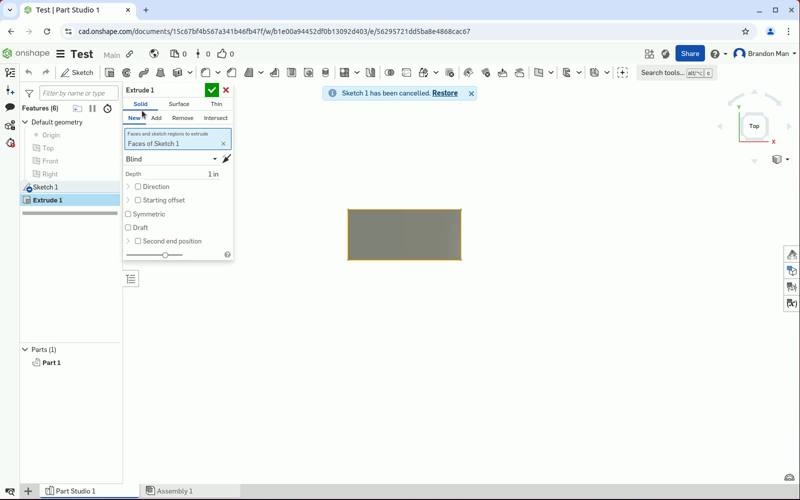
mouse_move(137, 120)
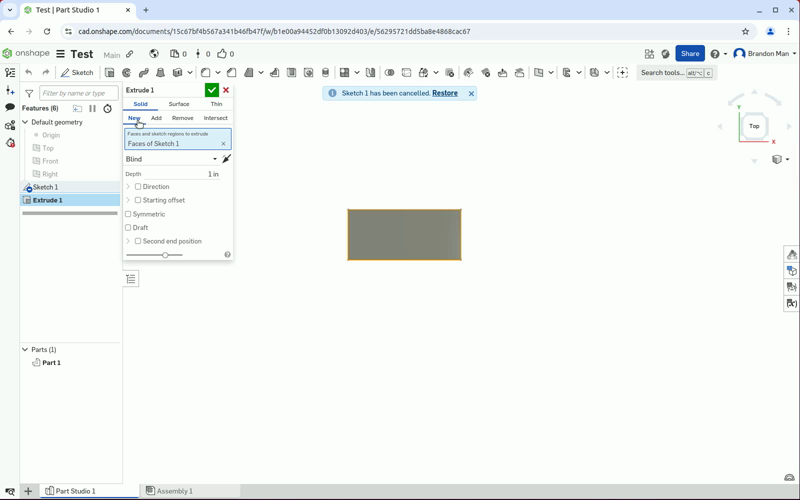
click(137, 120)
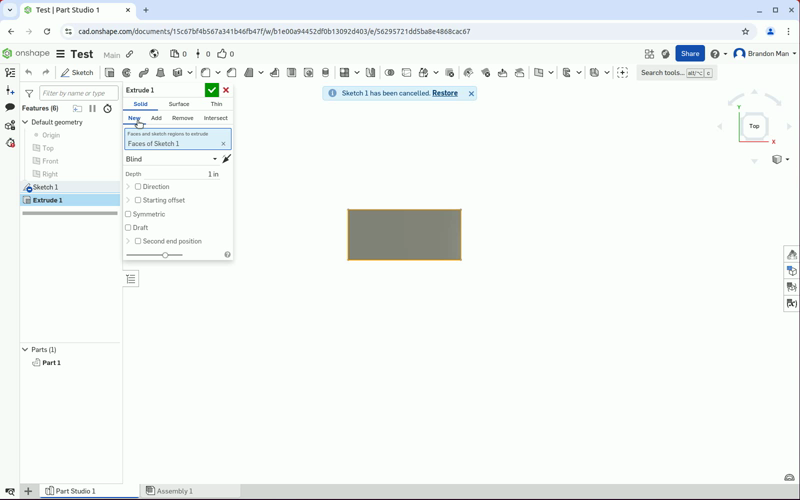
key(tab, 4)
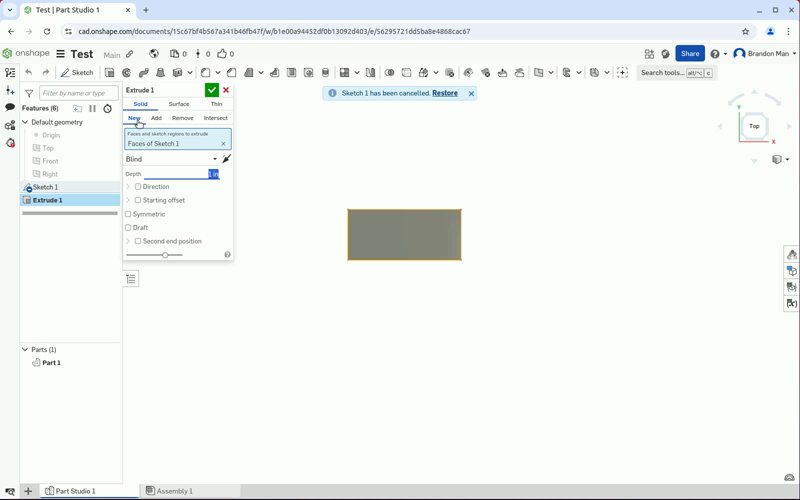
text(7.462)
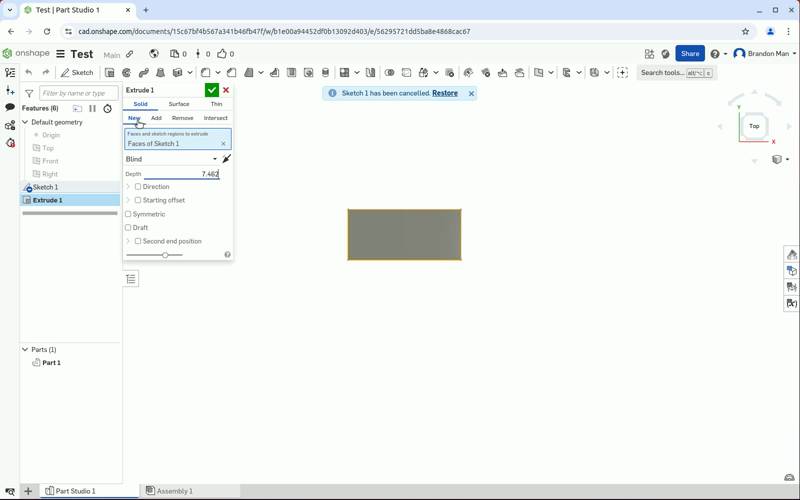
key(enter)
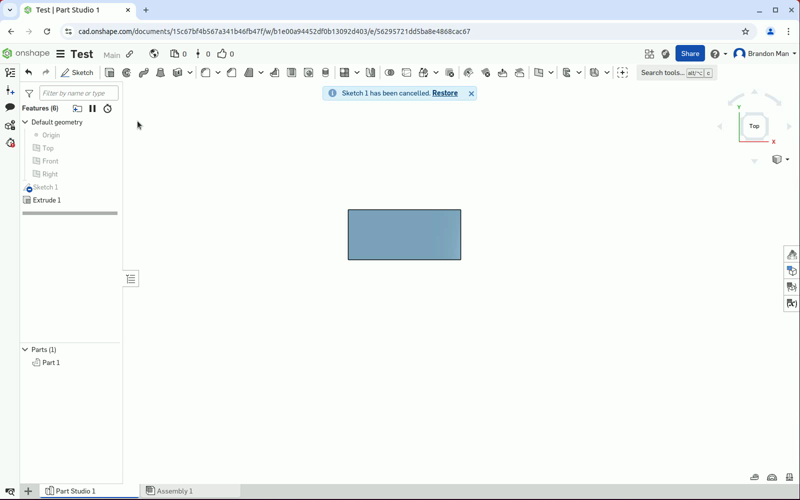
key(shift+h)
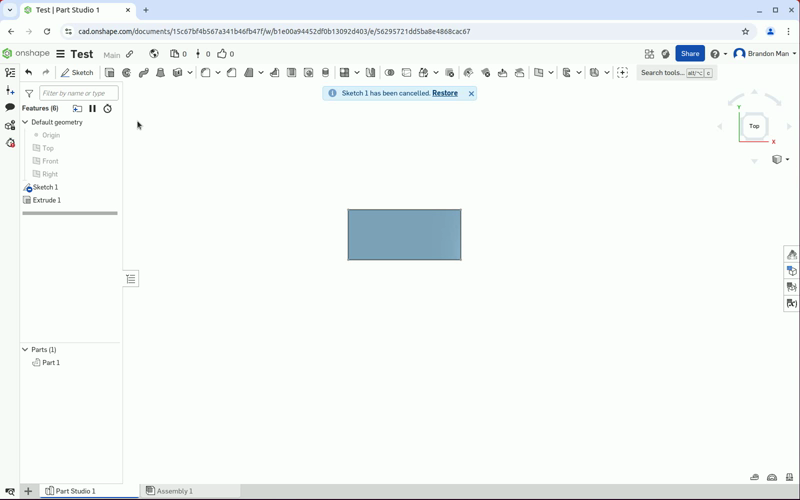
key(shift+h)
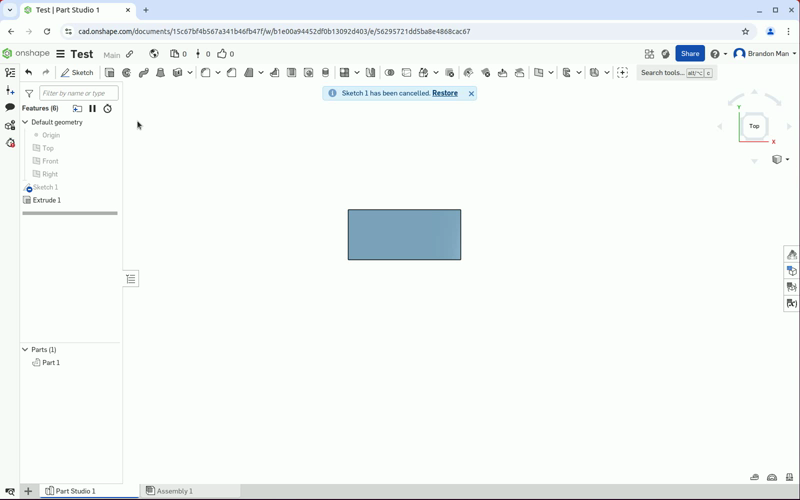
mouse_move(73, 189)
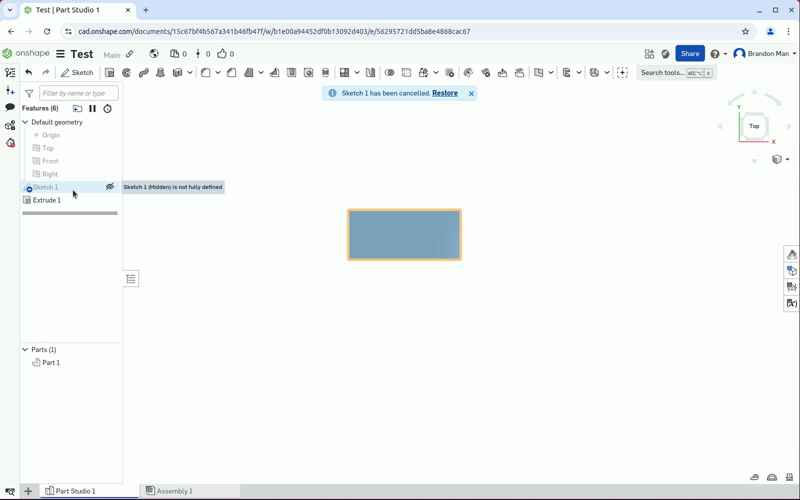
click(73, 189)
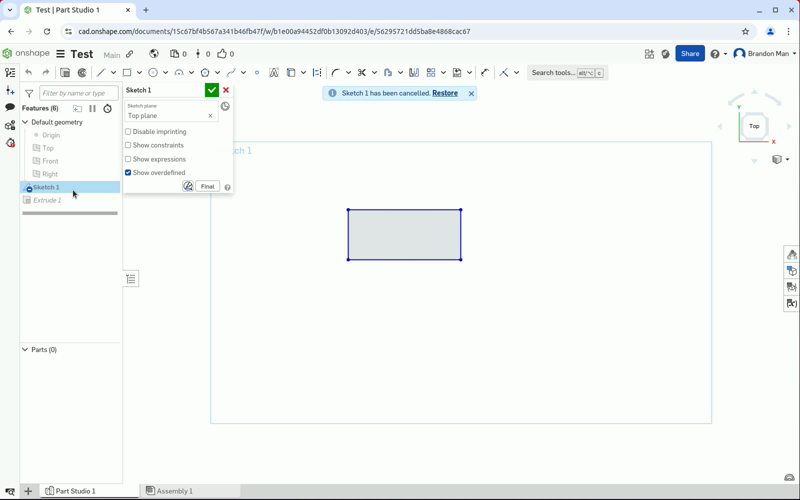
mouse_move(229, 92)
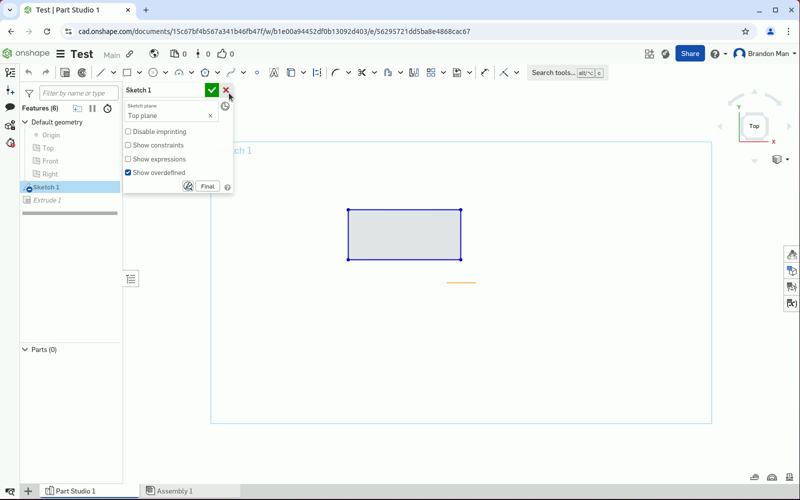
click(229, 92)
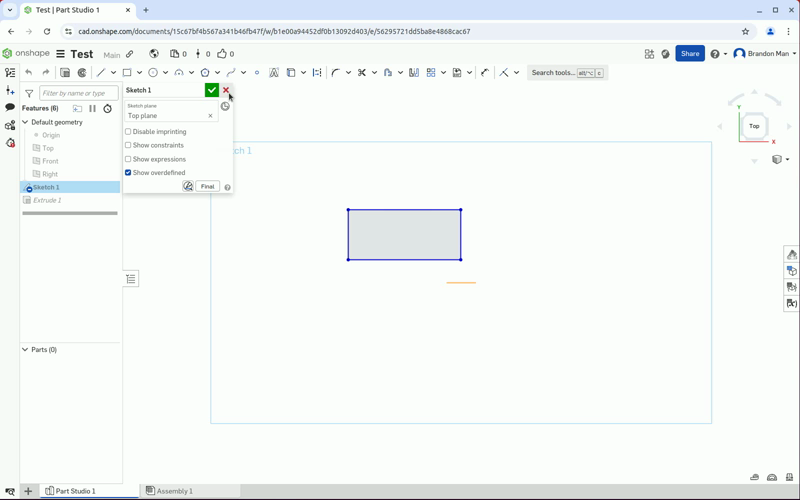
key(shift+s)
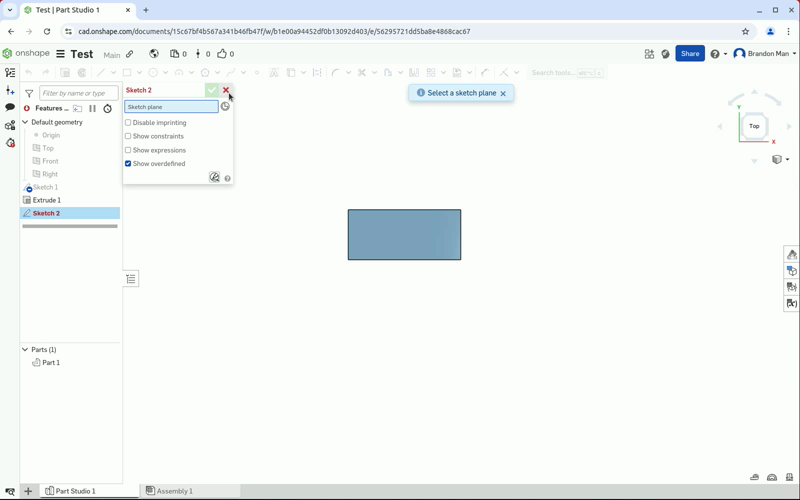
mouse_move(73, 150)
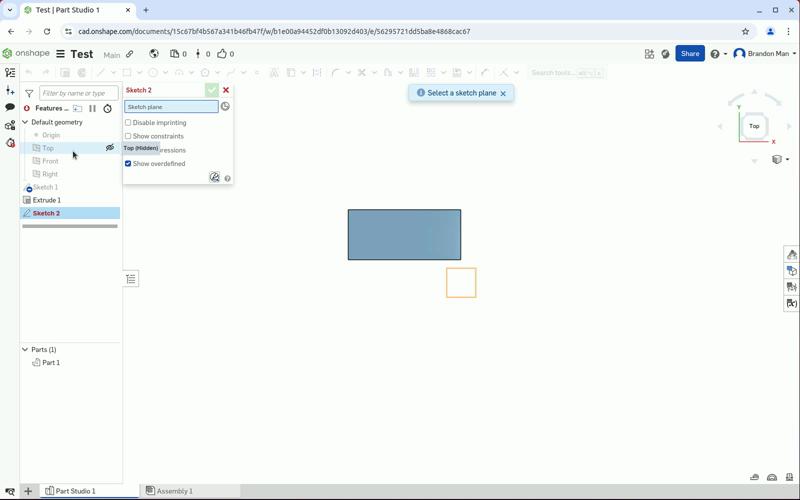
click(73, 150)
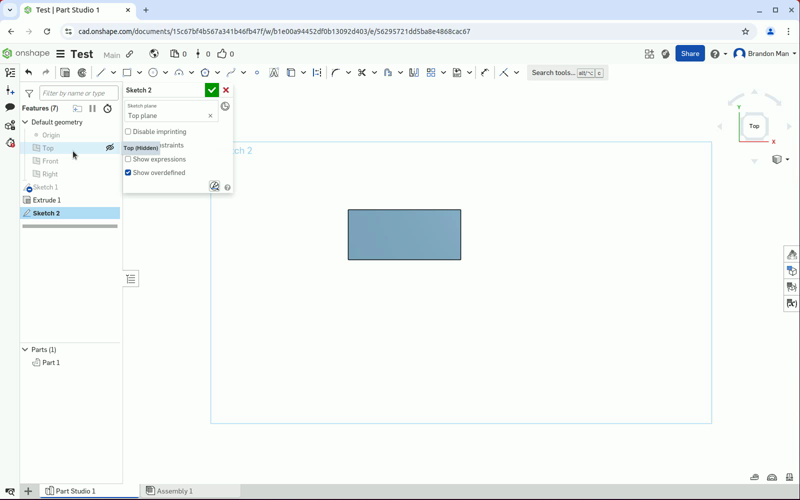
mouse_move(73, 352)
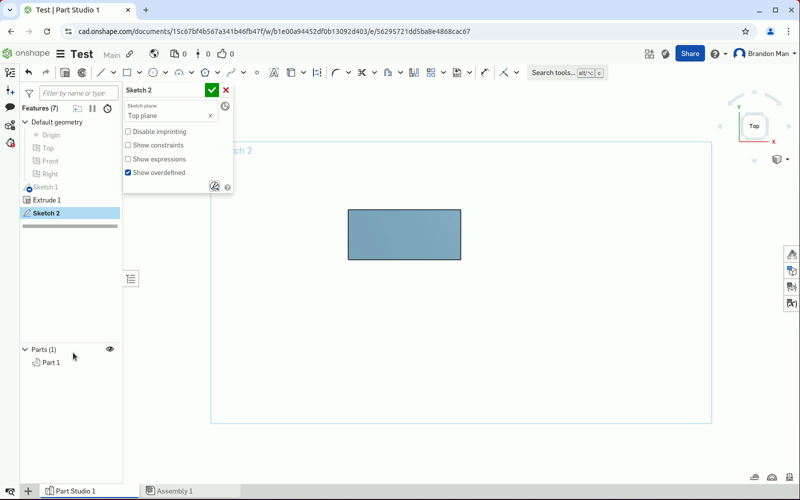
key(y)
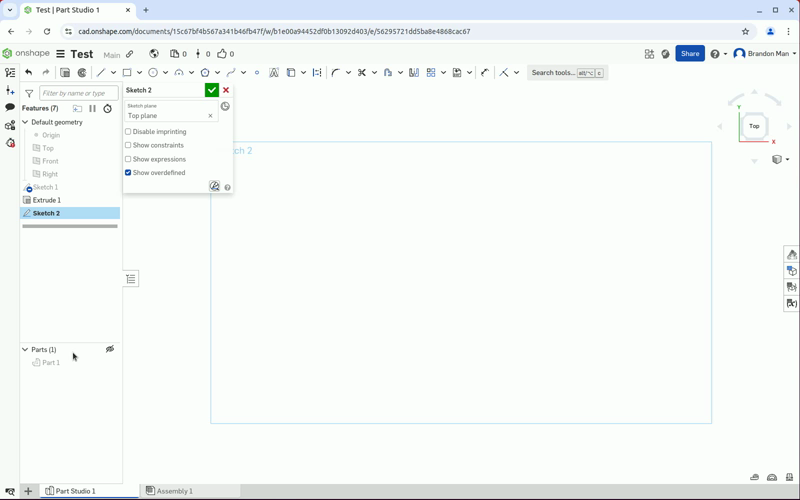
key(l)
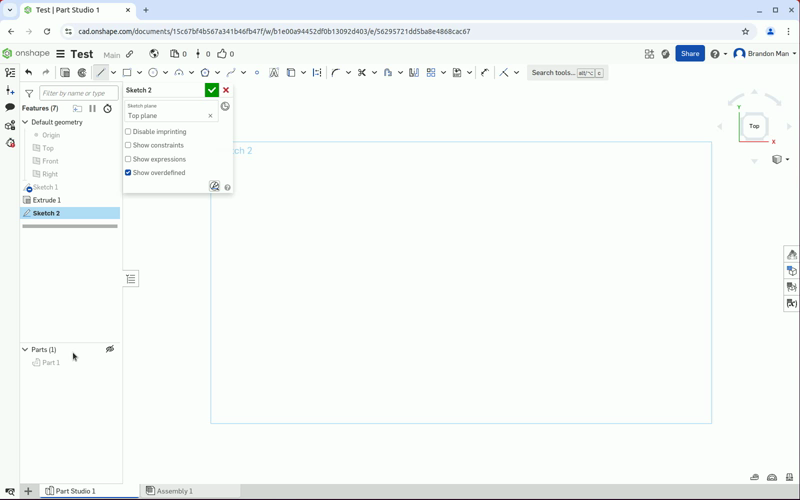
key_down(shift)
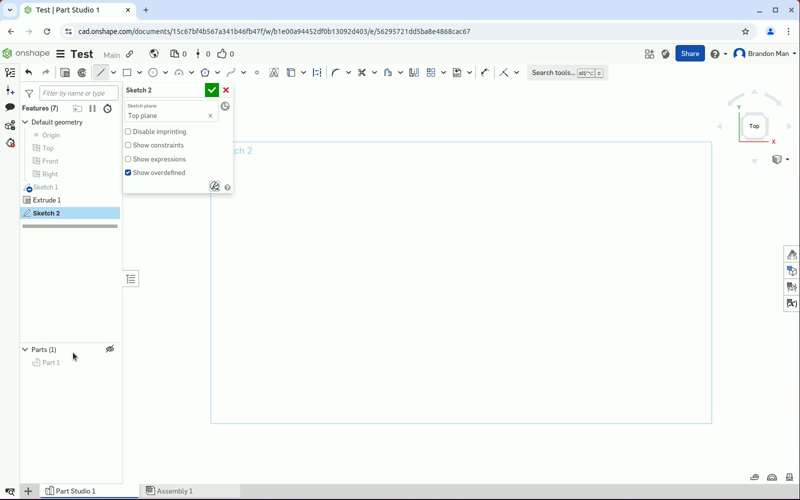
mouse_move(460, 259)
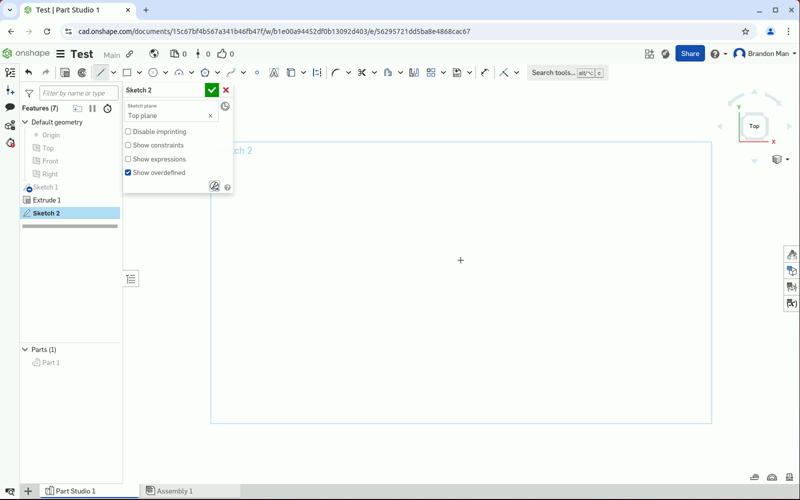
click(460, 259)
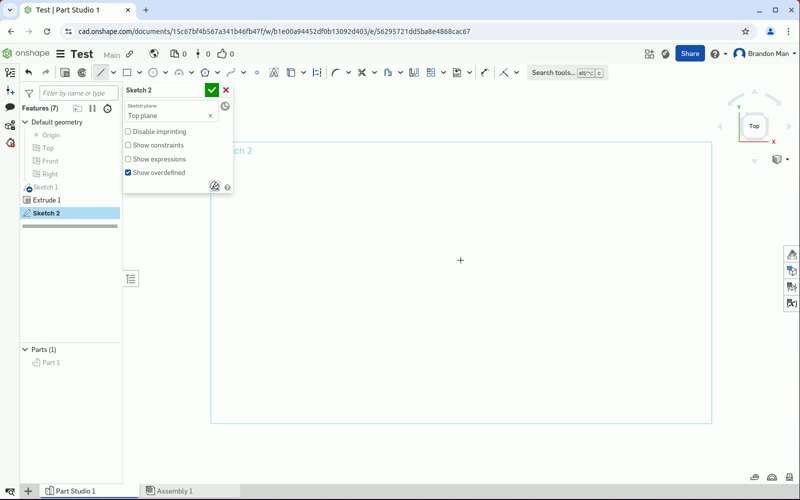
key_up(shift)
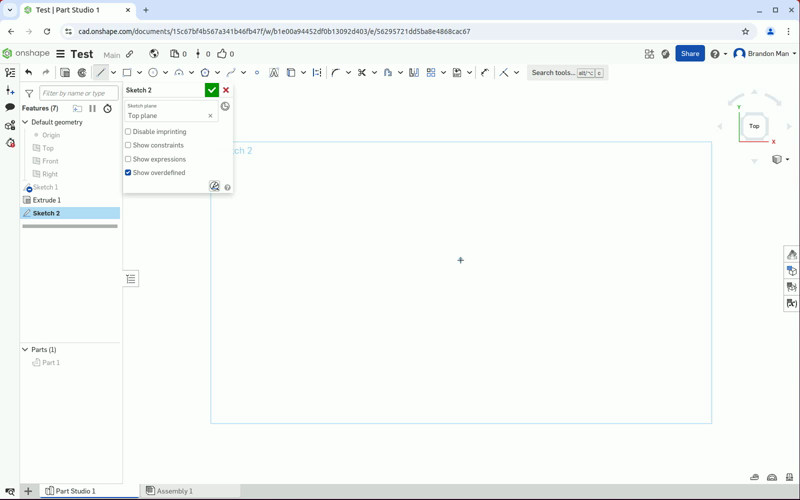
key_down(shift)
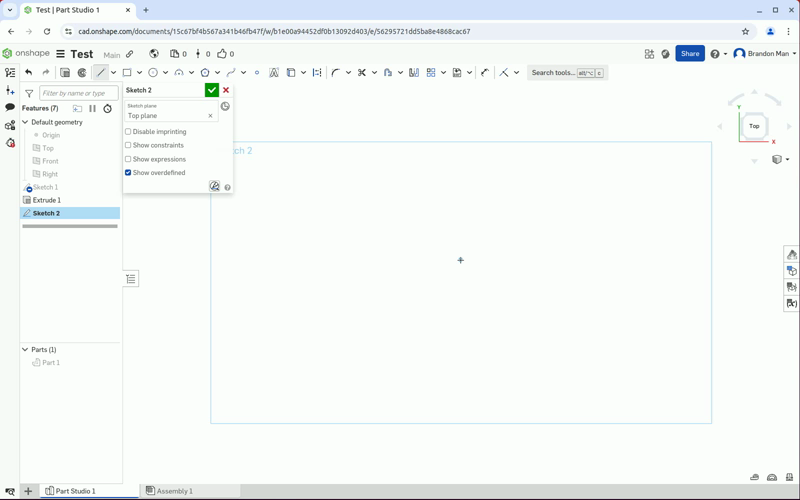
mouse_move(490, 259)
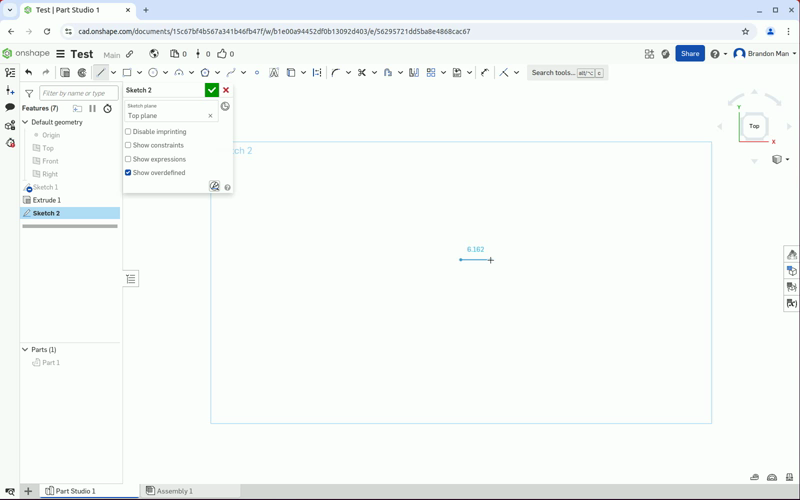
mouse_move(510, 259)
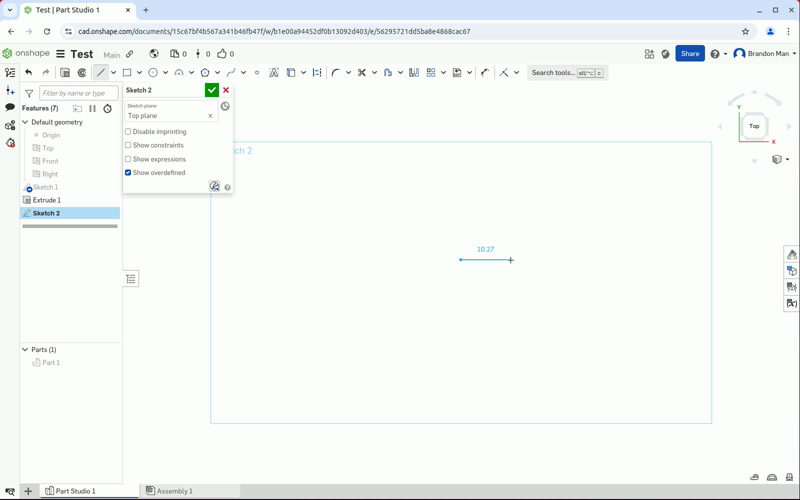
click(510, 259)
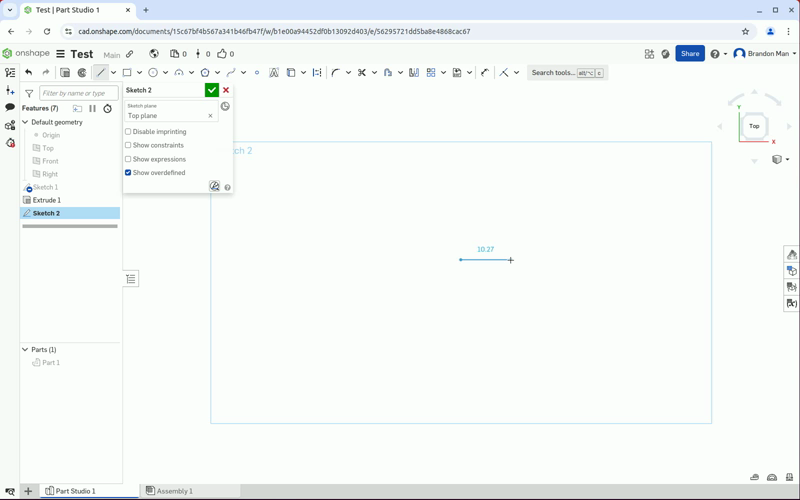
key_up(shift)
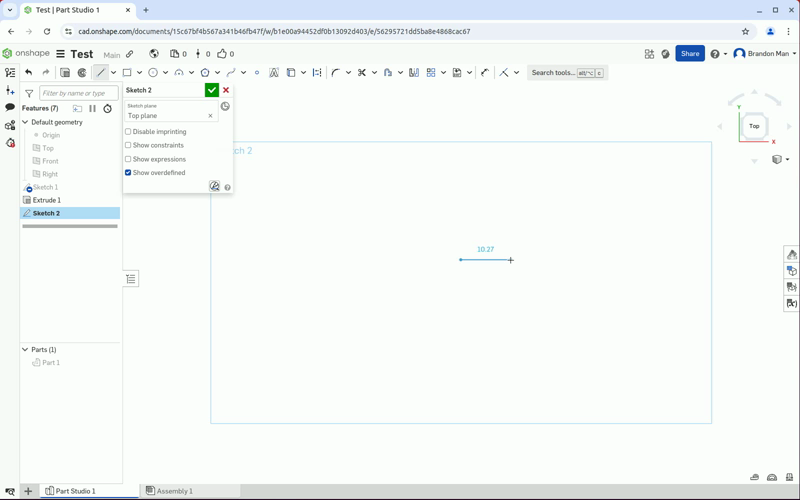
key_down(shift)
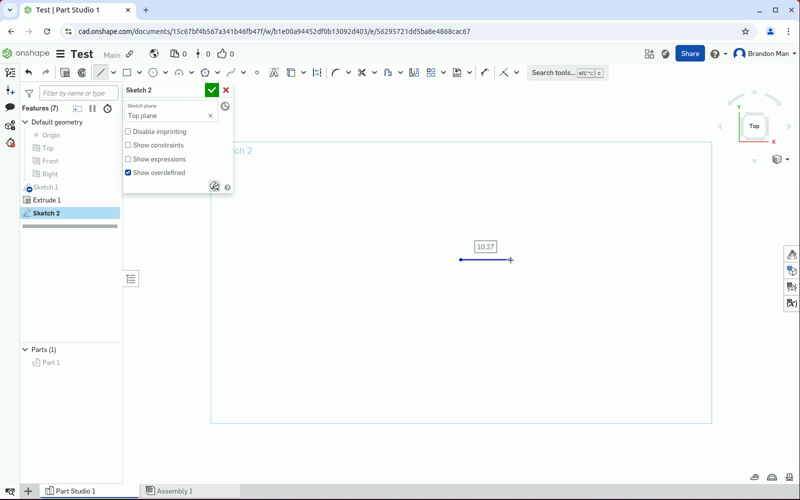
mouse_move(540, 259)
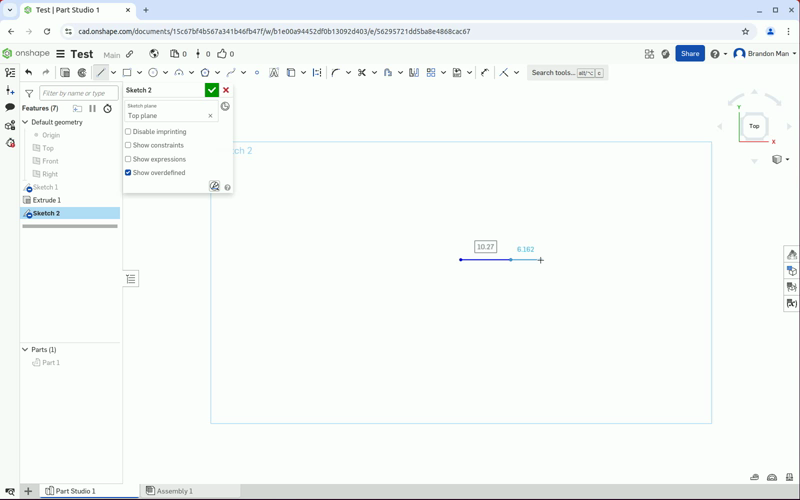
mouse_move(530, 259)
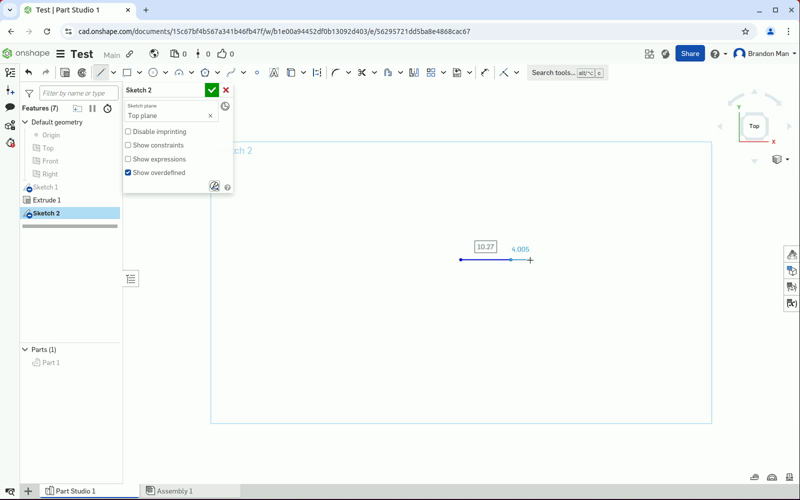
click(530, 259)
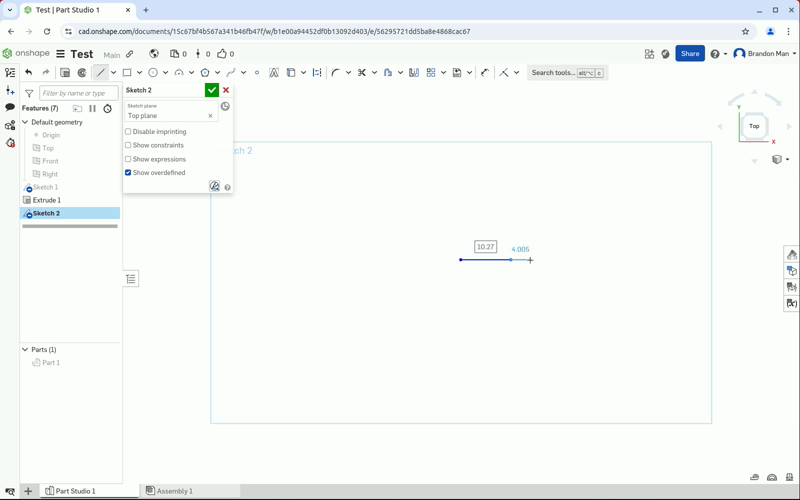
key_up(shift)
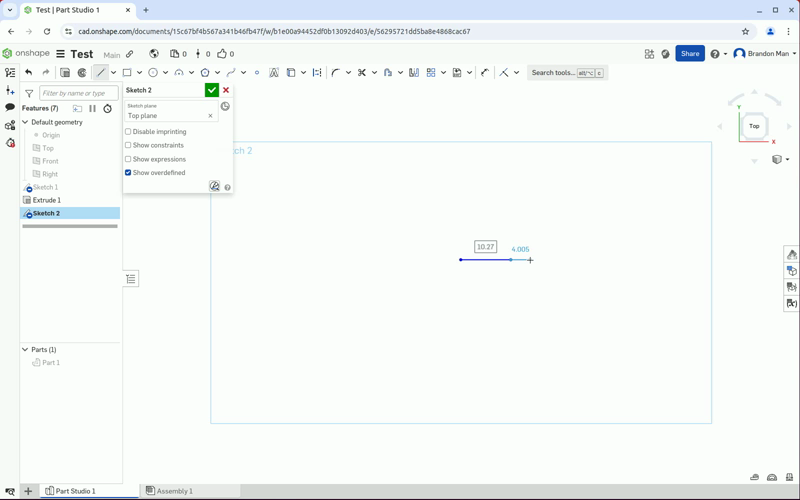
key_down(shift)
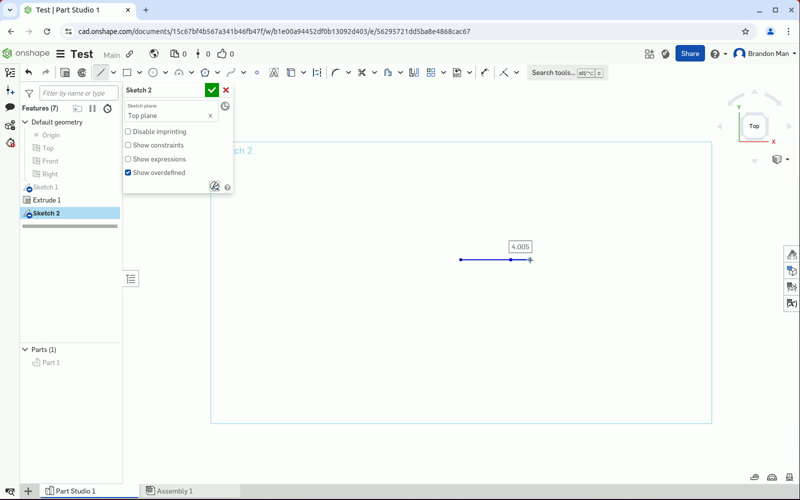
mouse_move(560, 259)
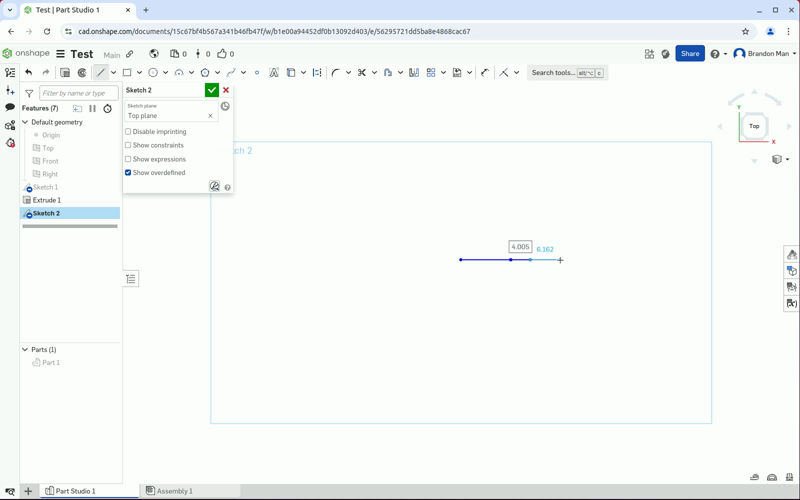
mouse_move(530, 209)
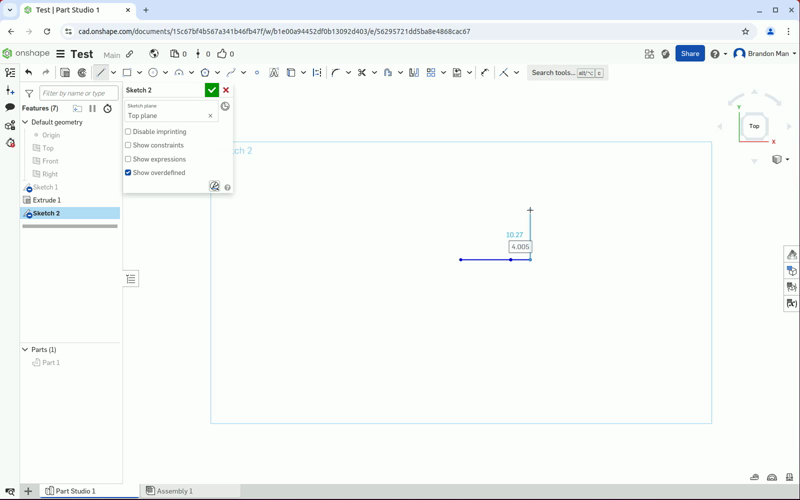
click(530, 209)
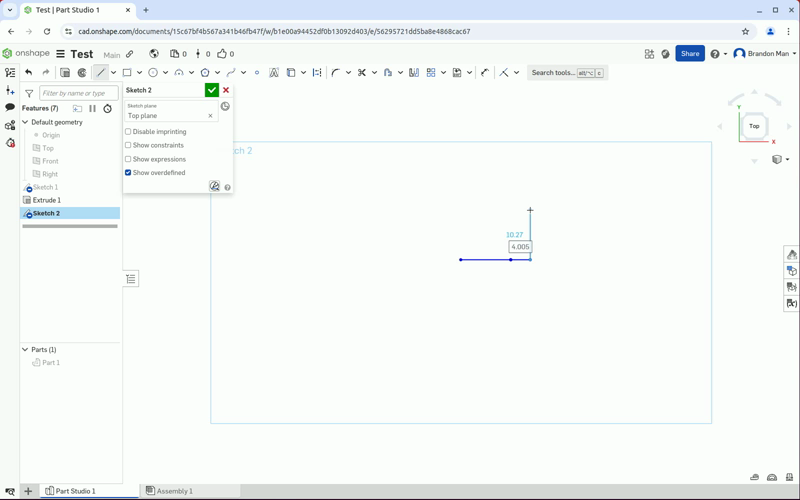
key_up(shift)
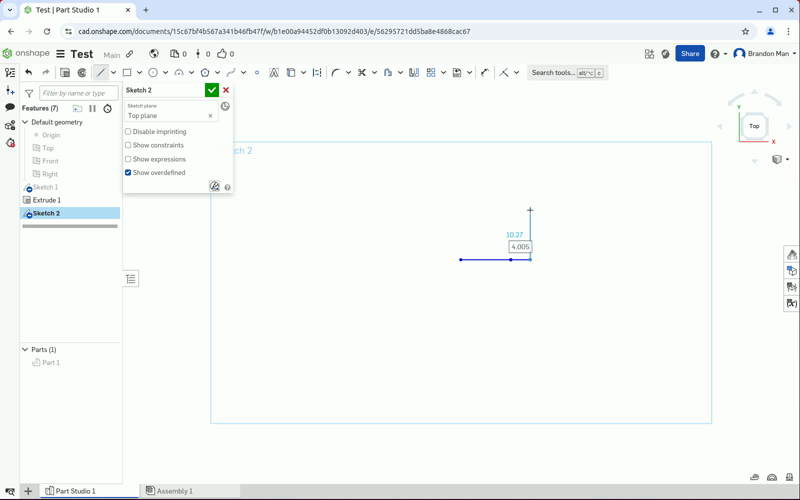
key_down(shift)
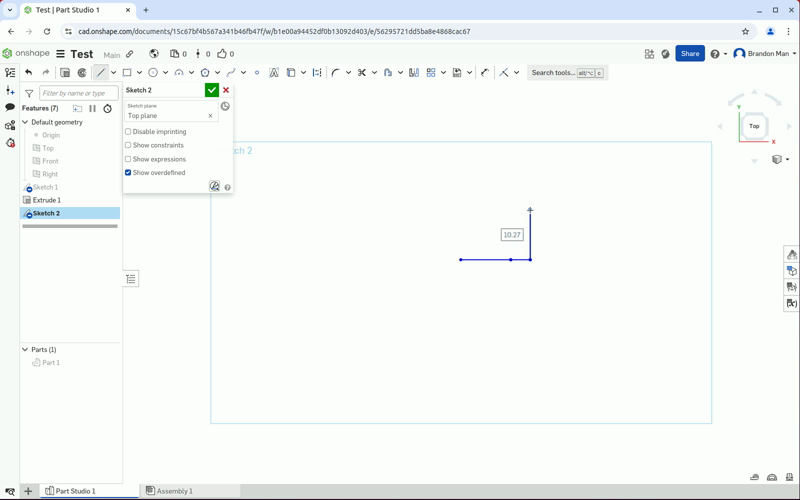
mouse_move(460, 209)
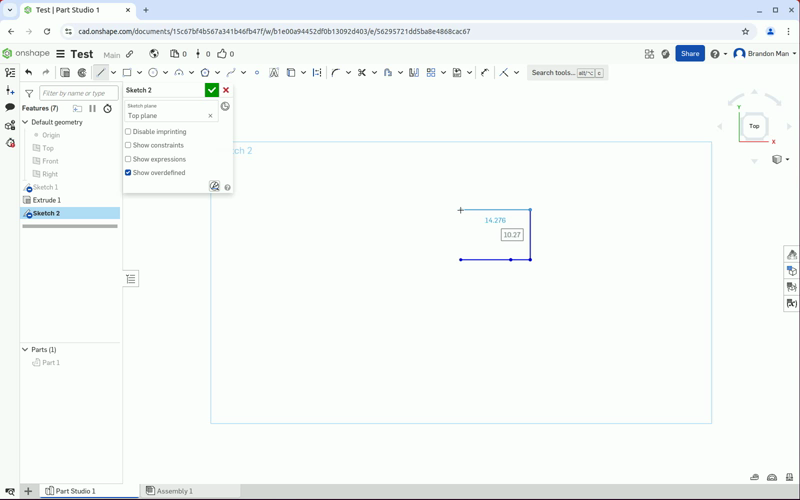
click(460, 209)
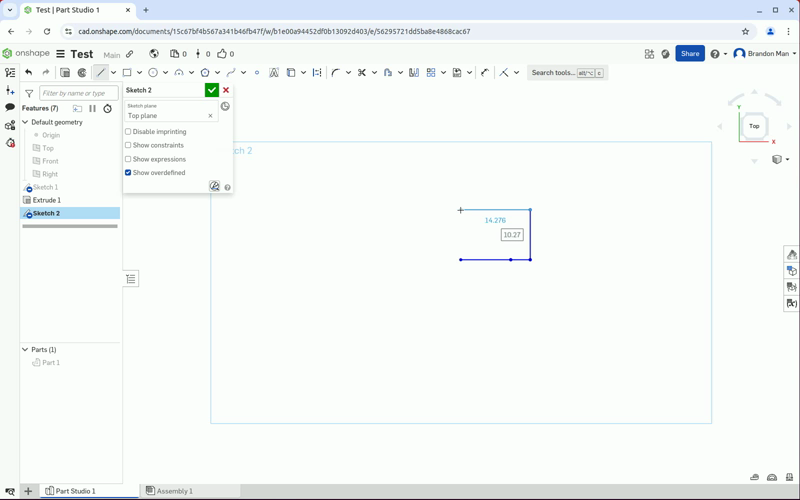
key_up(shift)
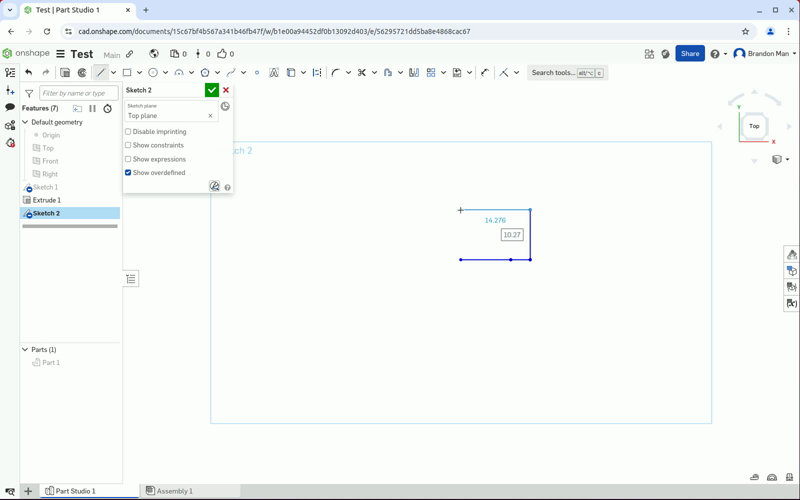
mouse_move(490, 209)
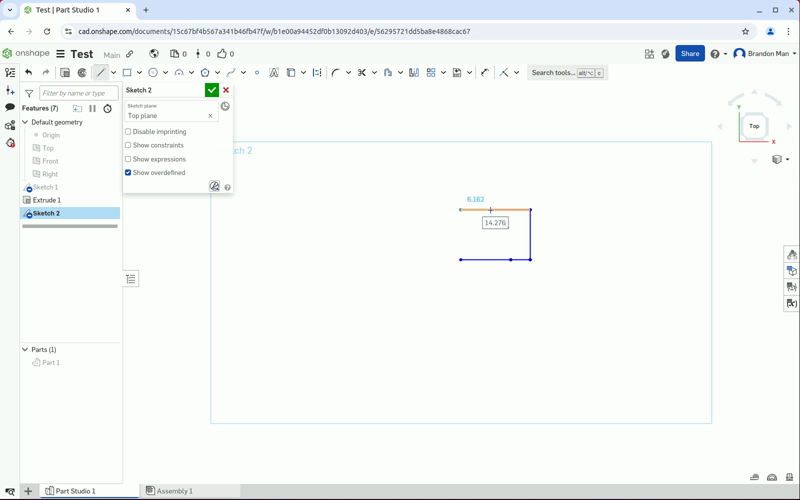
key_down(shift)
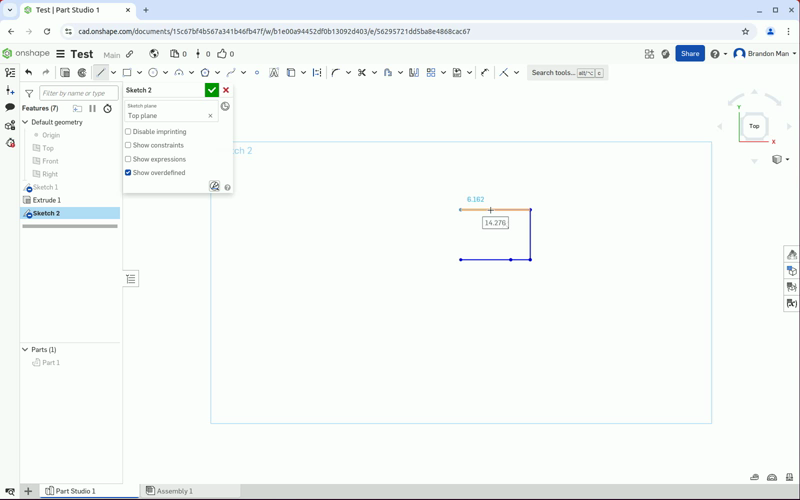
mouse_move(460, 259)
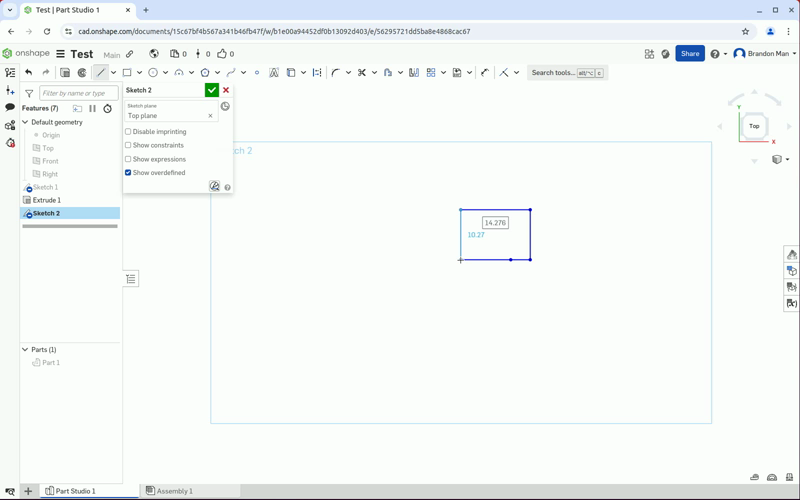
key_up(shift)
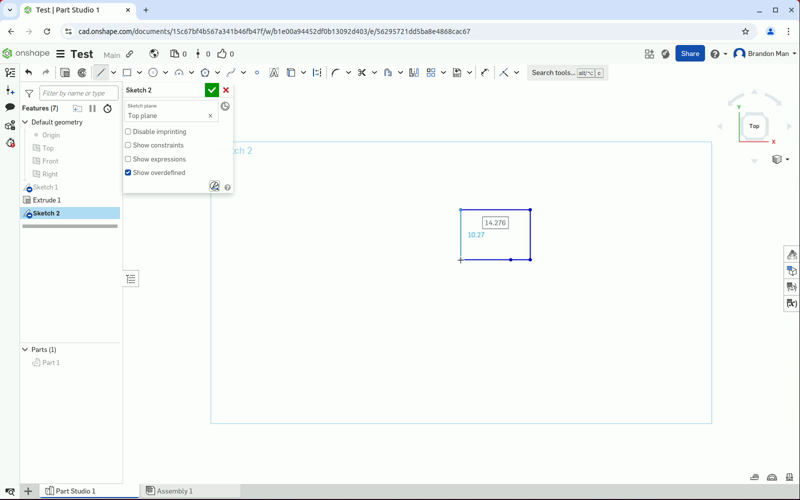
click(460, 259)
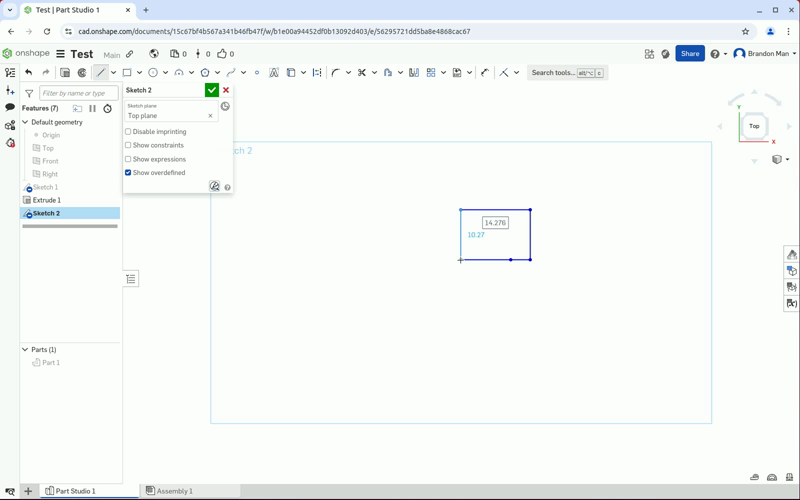
key(esc)
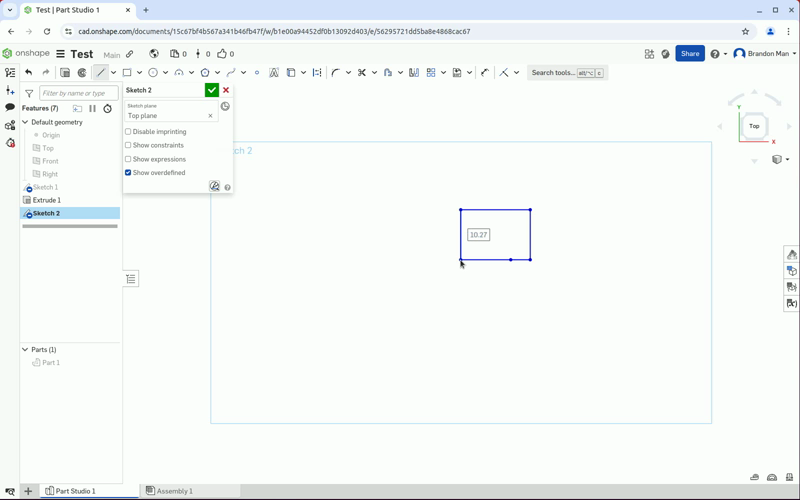
key(c)
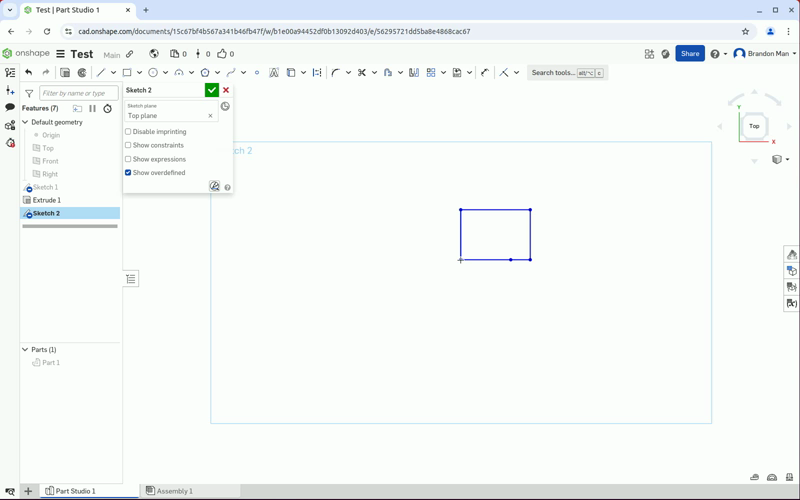
key_down(shift)
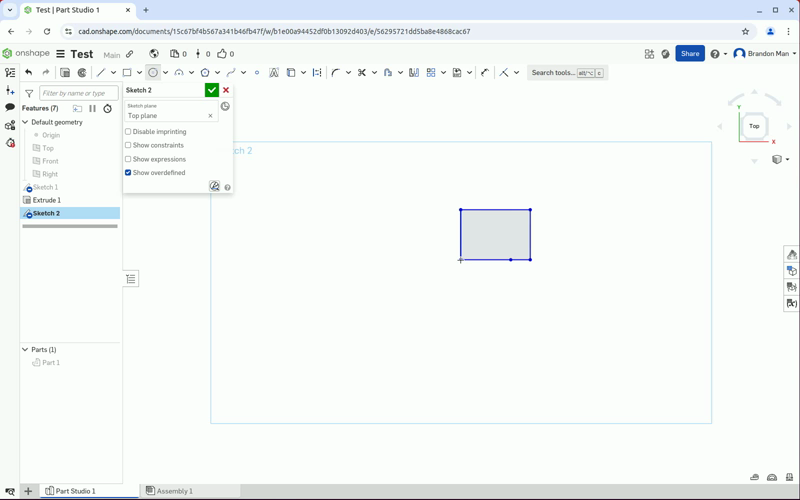
mouse_move(512, 230)
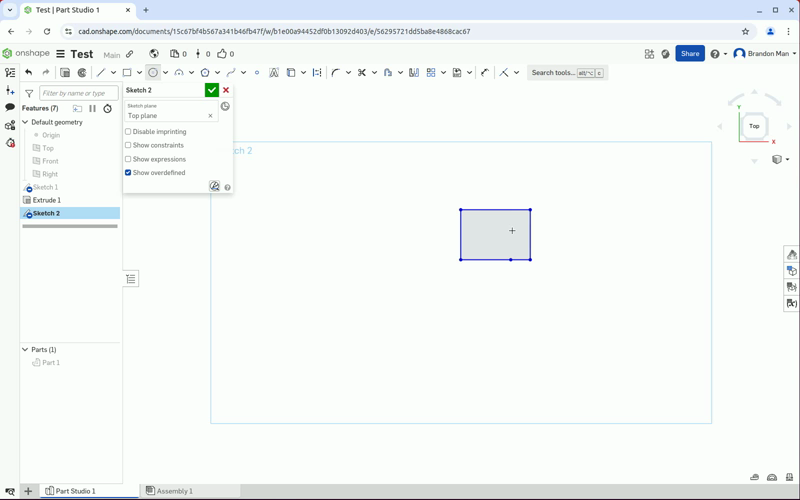
click(512, 230)
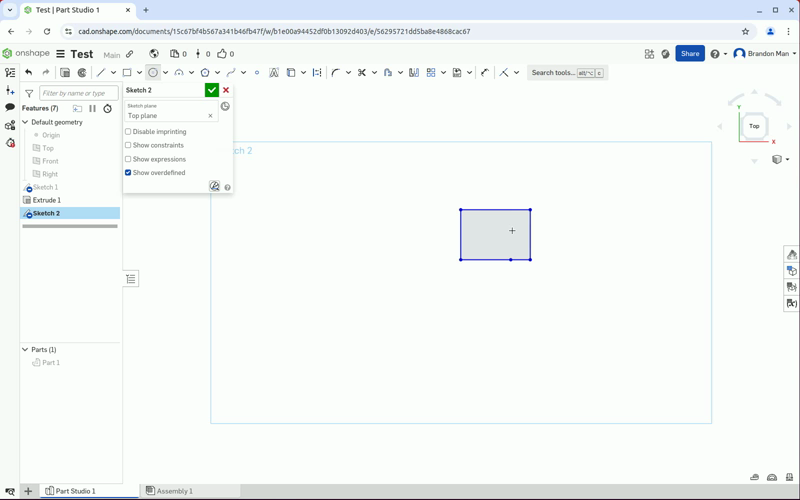
key_up(shift)
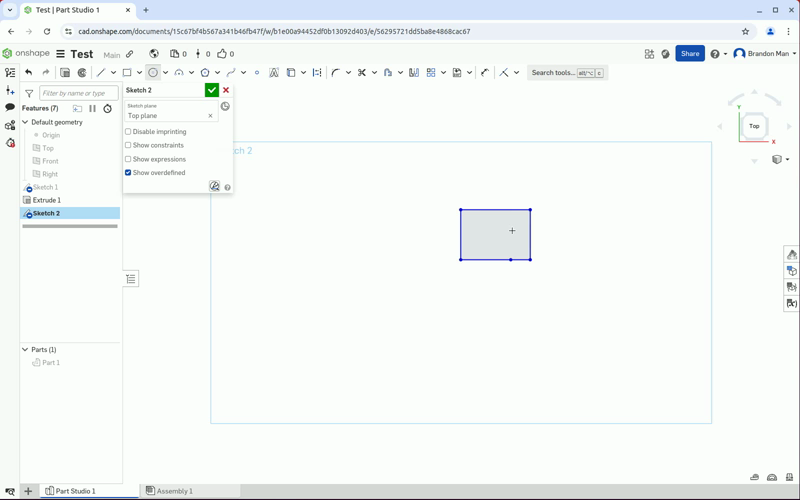
mouse_move(528, 230)
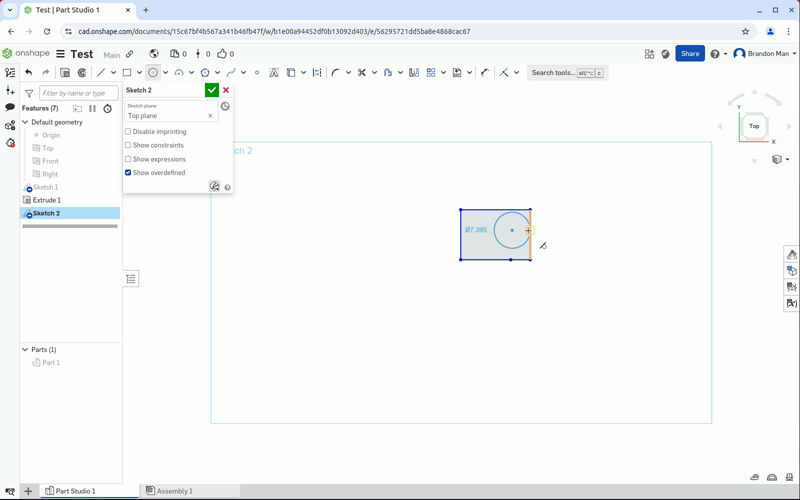
click(528, 230)
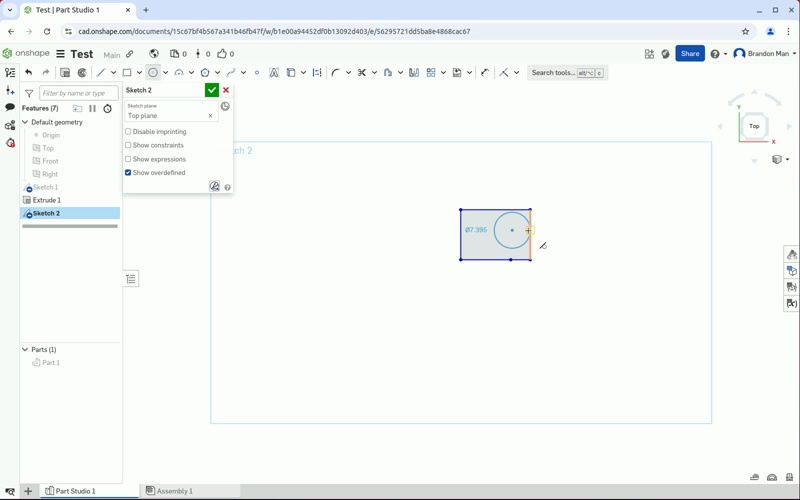
key(esc)
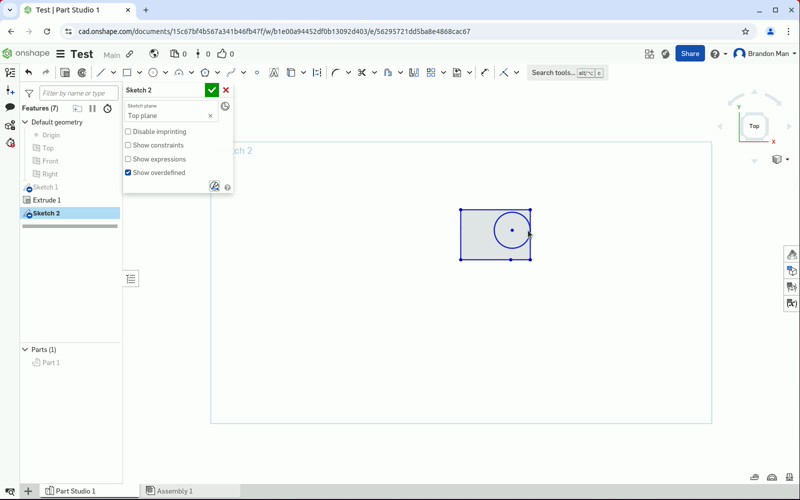
mouse_move(488, 214)
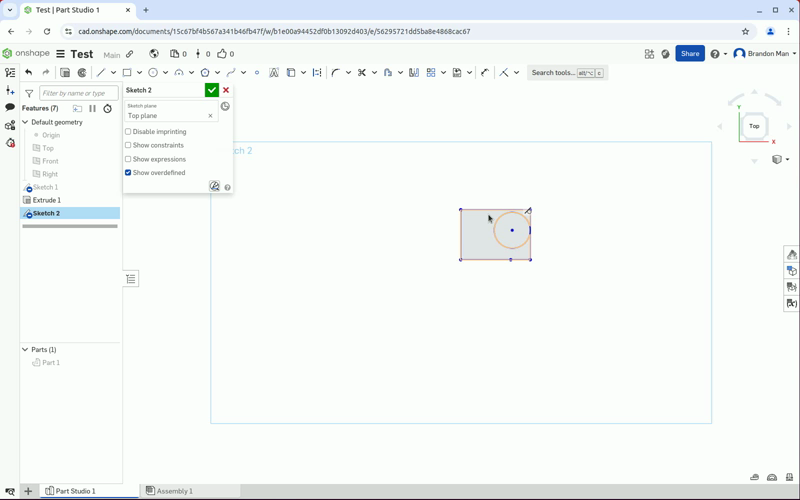
click(488, 214)
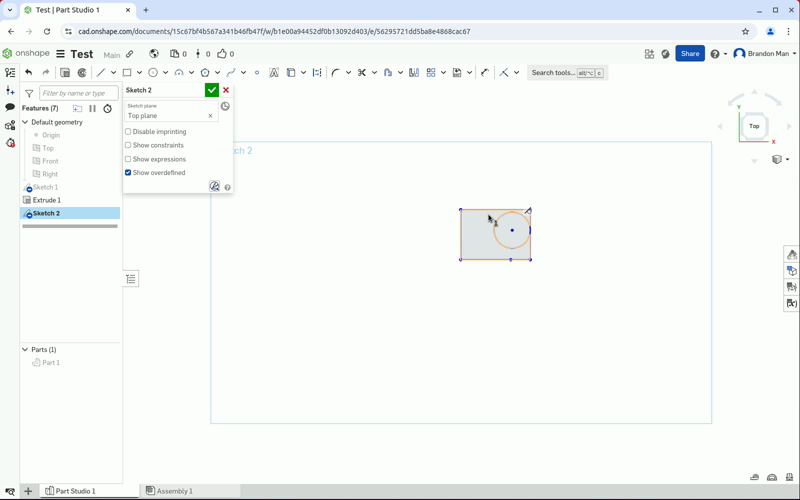
mouse_move(73, 352)
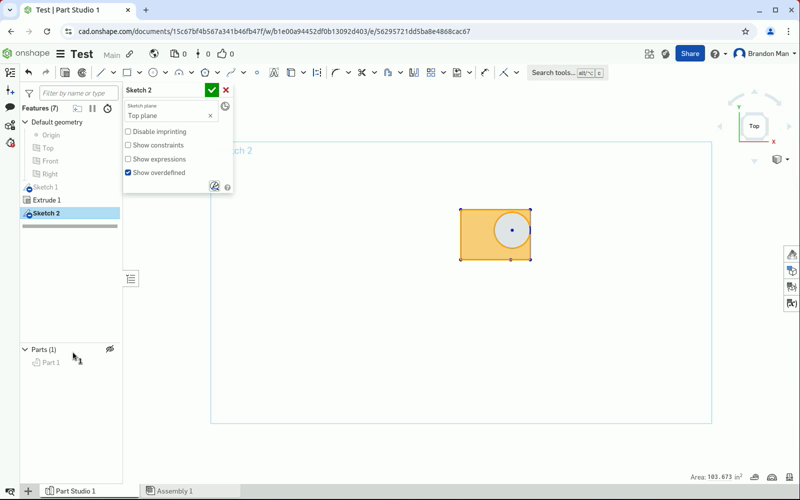
key(shift+y)
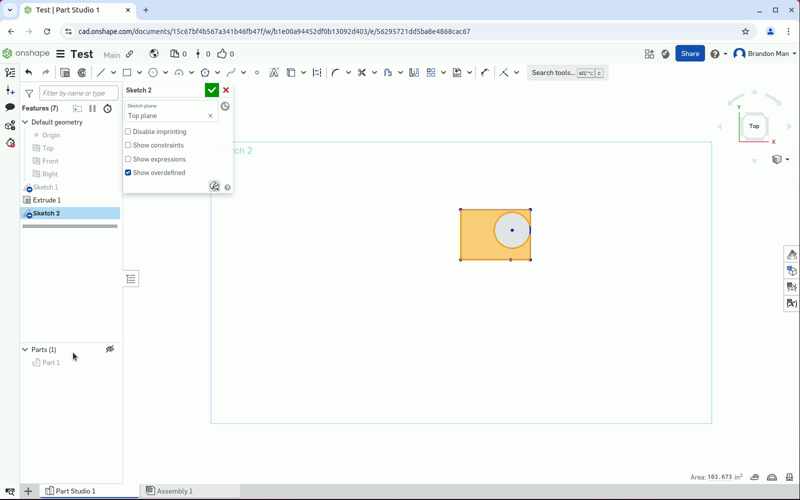
key(shift+e)
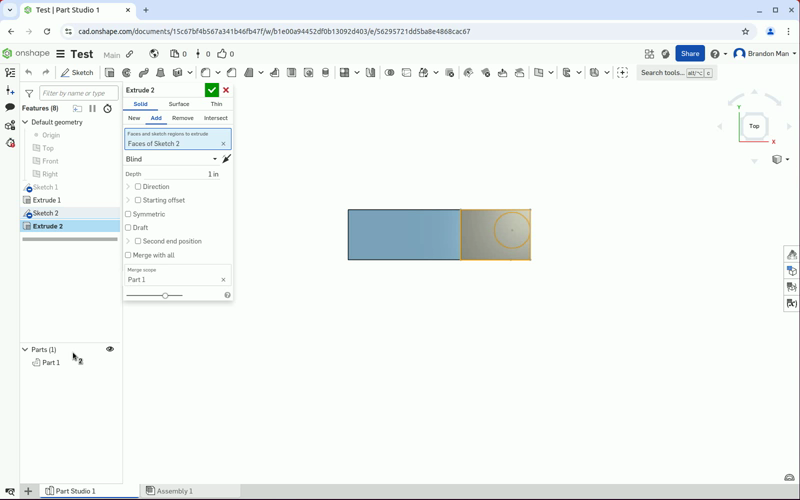
mouse_move(143, 106)
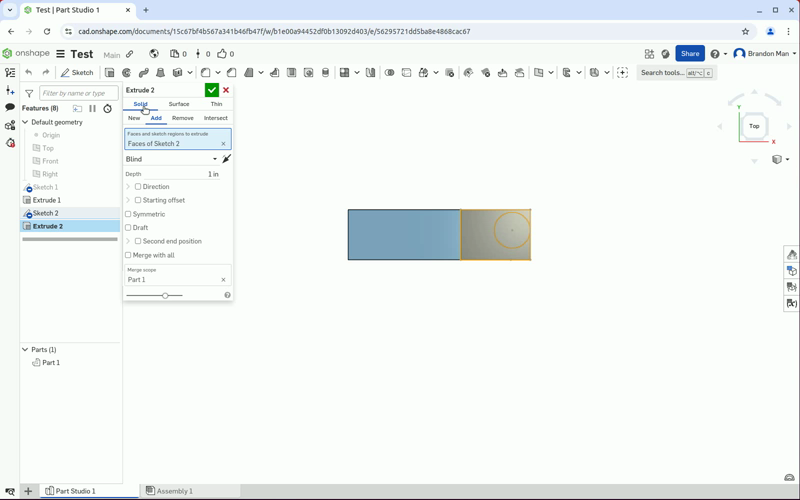
click(143, 106)
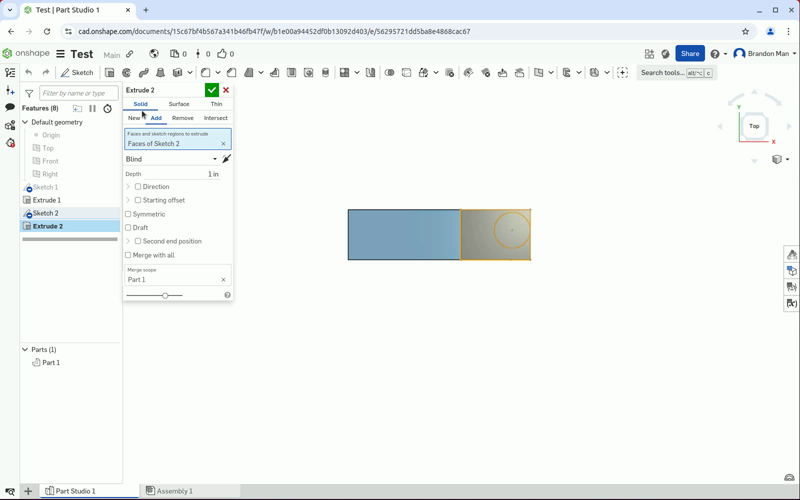
mouse_move(137, 120)
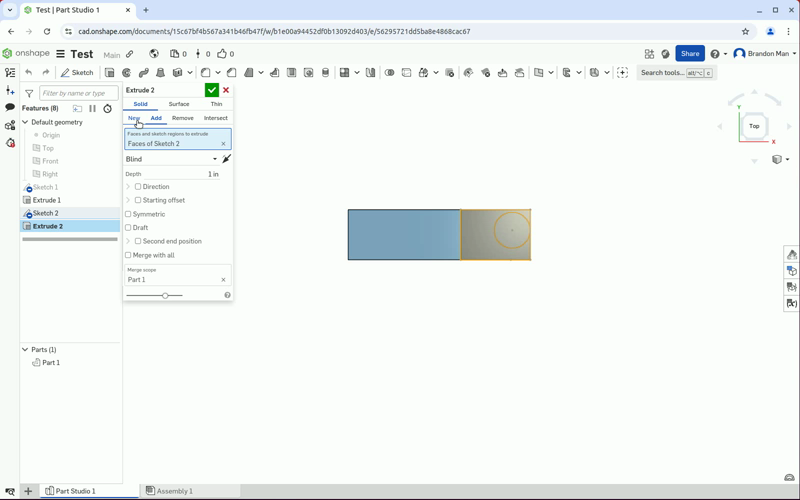
click(137, 120)
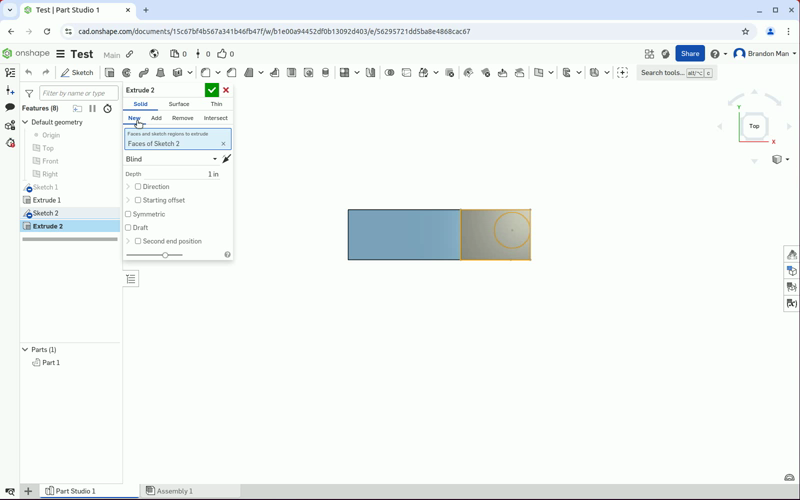
key(tab, 4)
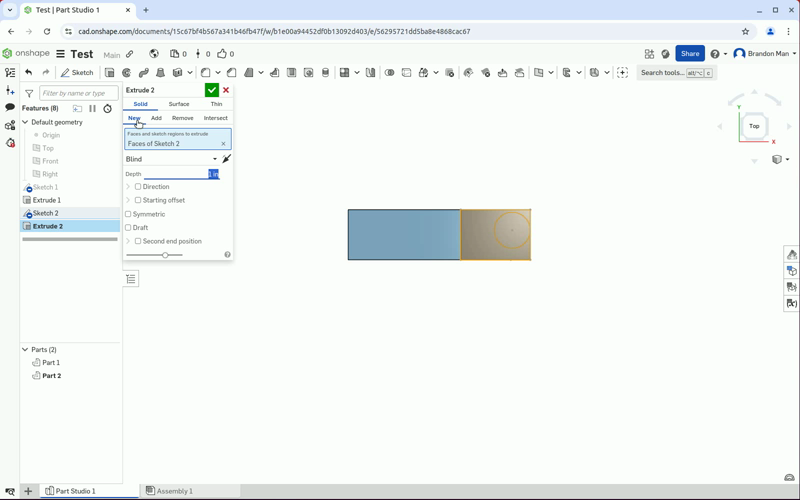
text(3.129)
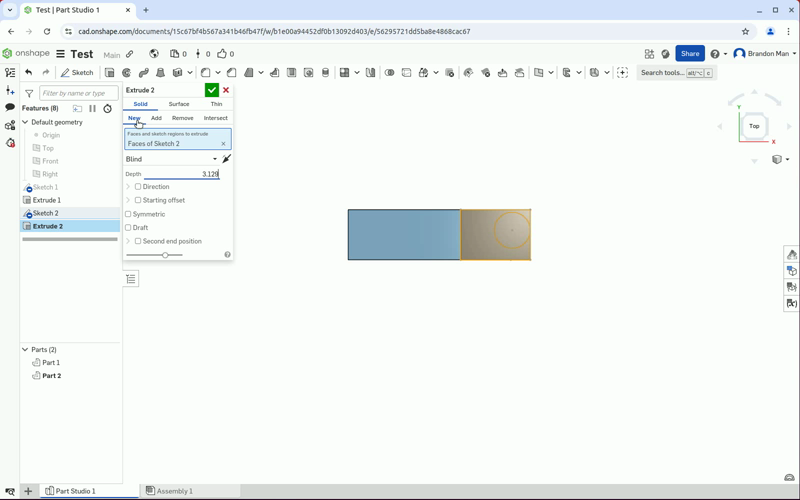
key(enter)
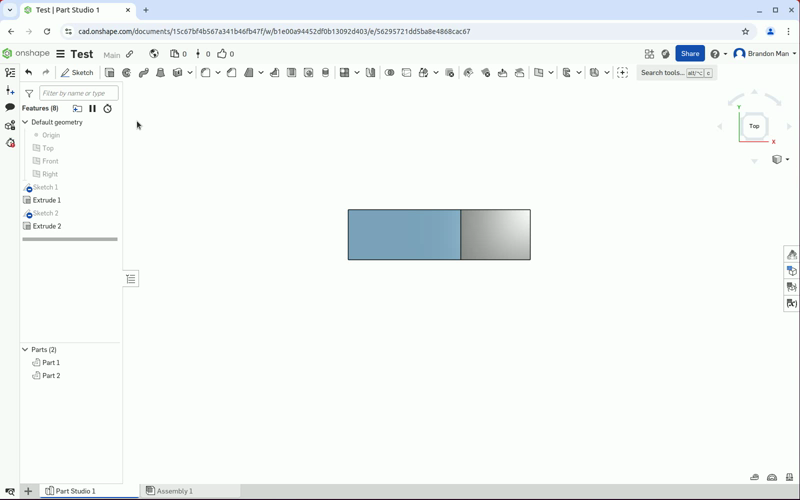
key(shift+h)
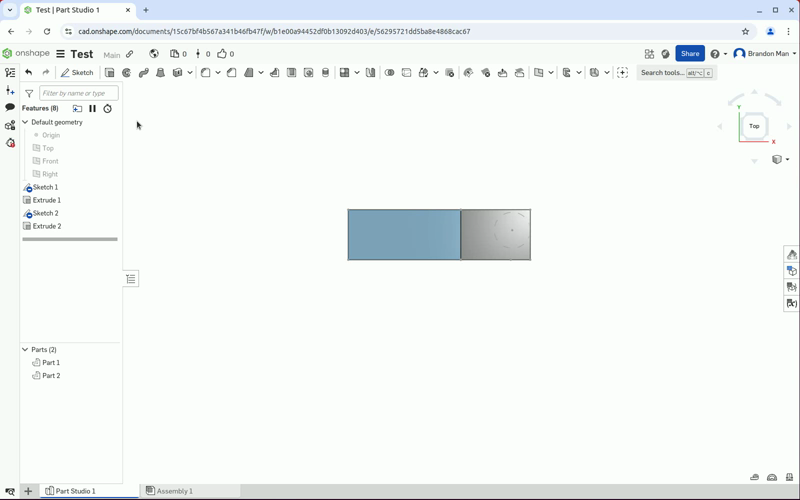
key(shift+h)
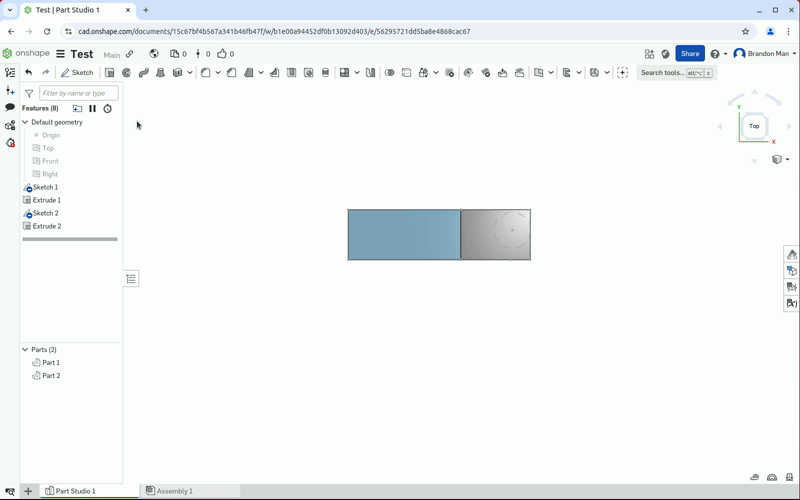
key(shift+7)
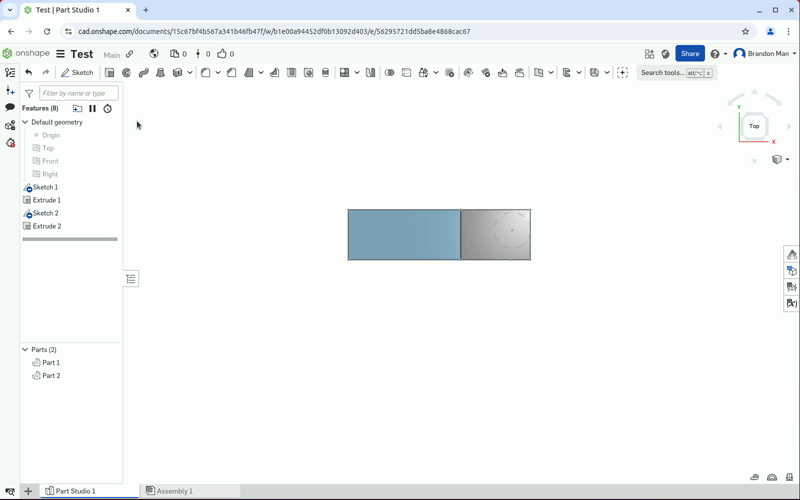
key(up, 3)
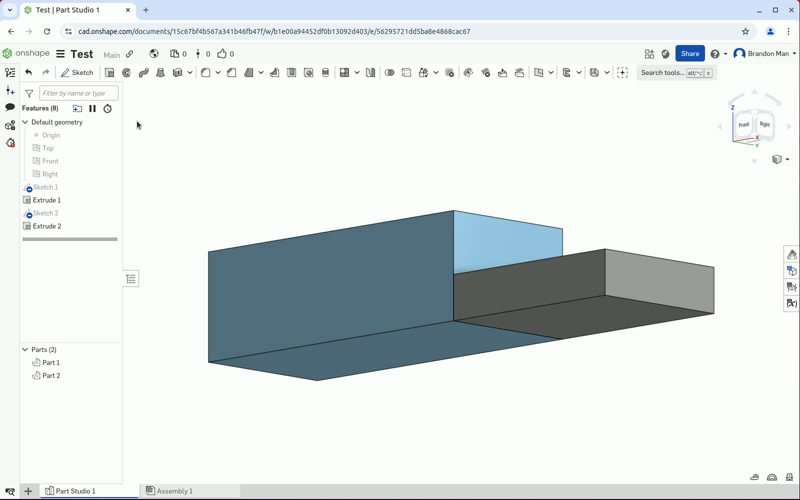
key(left, 3)
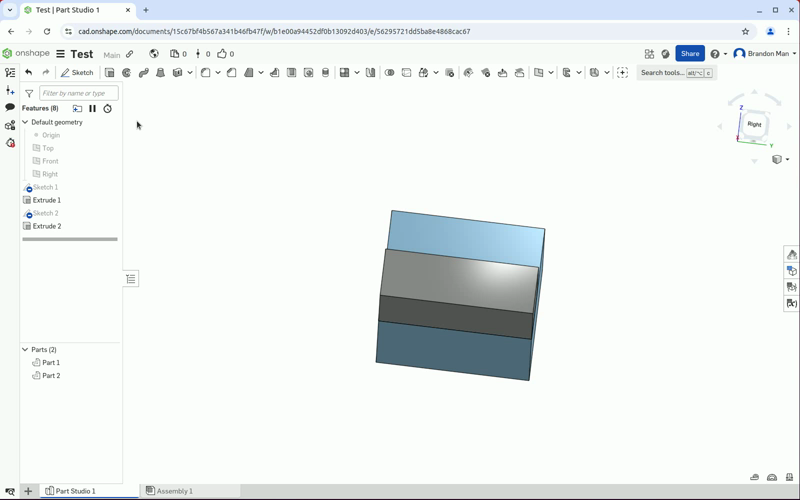
key(right, 3)
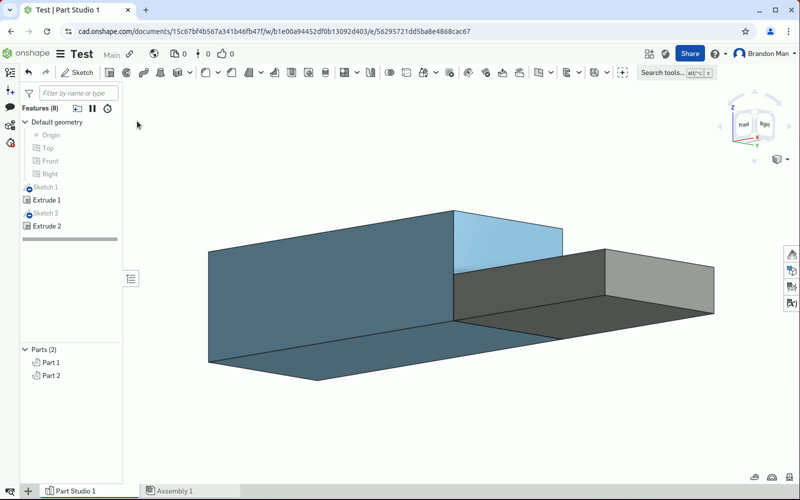
key(down, 3)
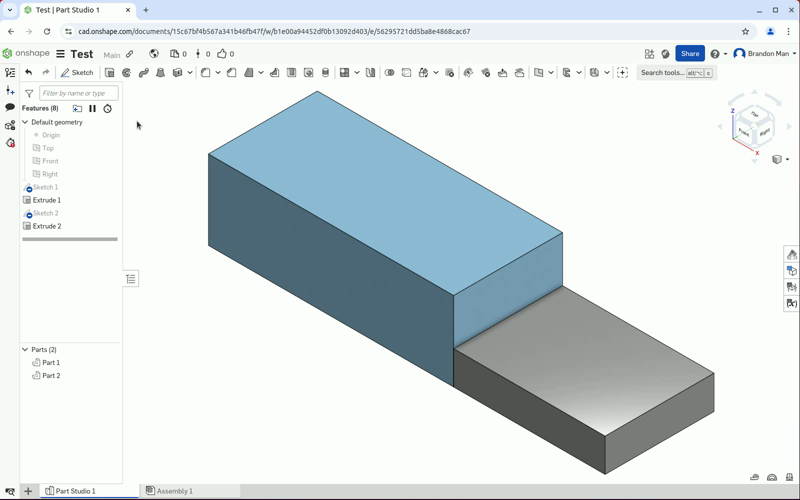
mouse_move(73, 189)
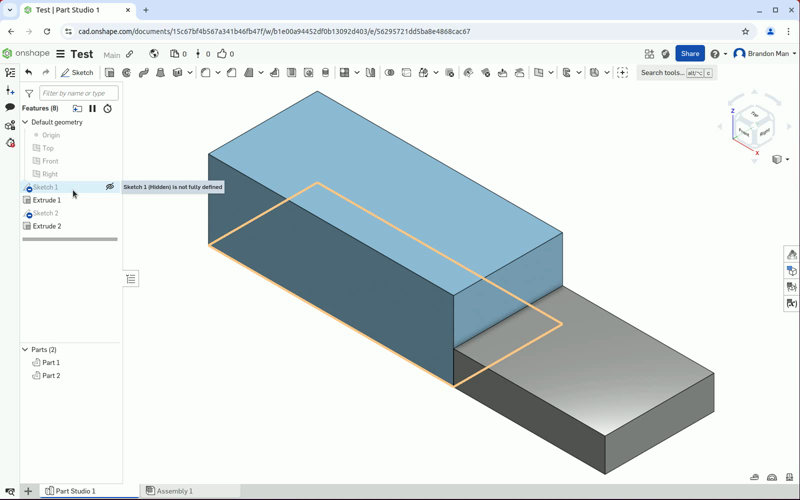
click(73, 189)